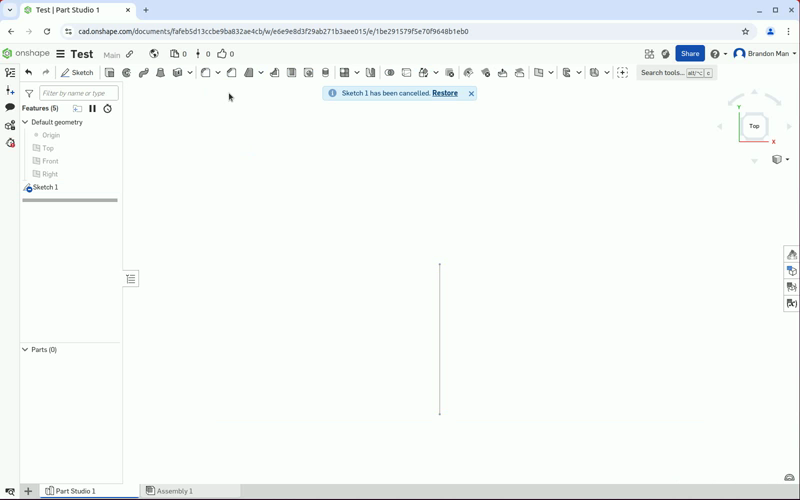
key(shift+h)
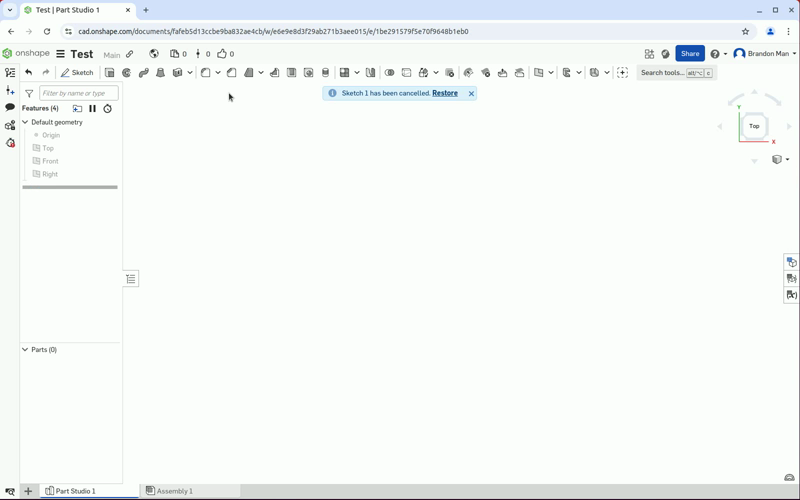
mouse_move(73, 352)
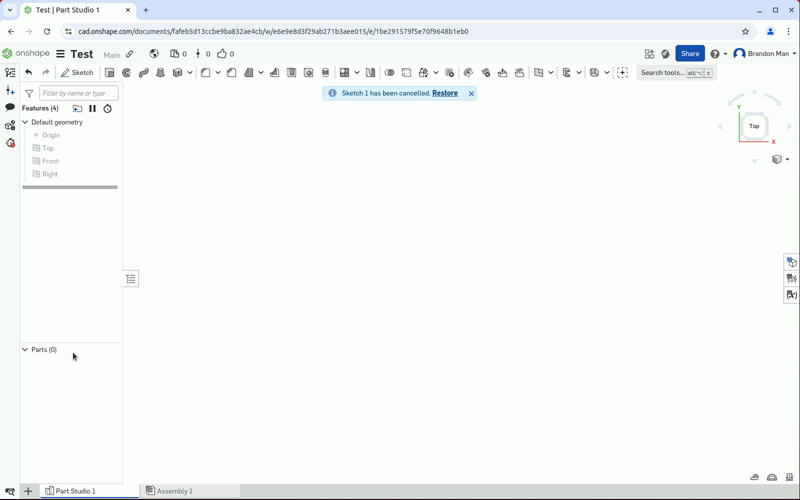
key(y)
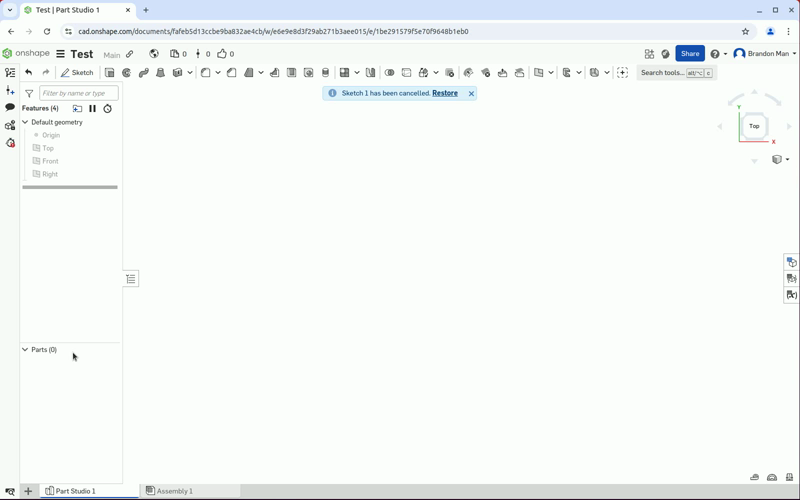
key(shift+p)
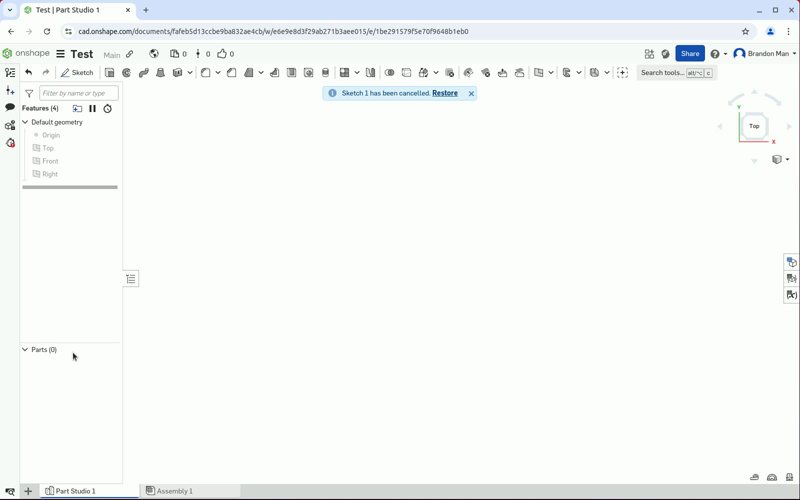
key(space)
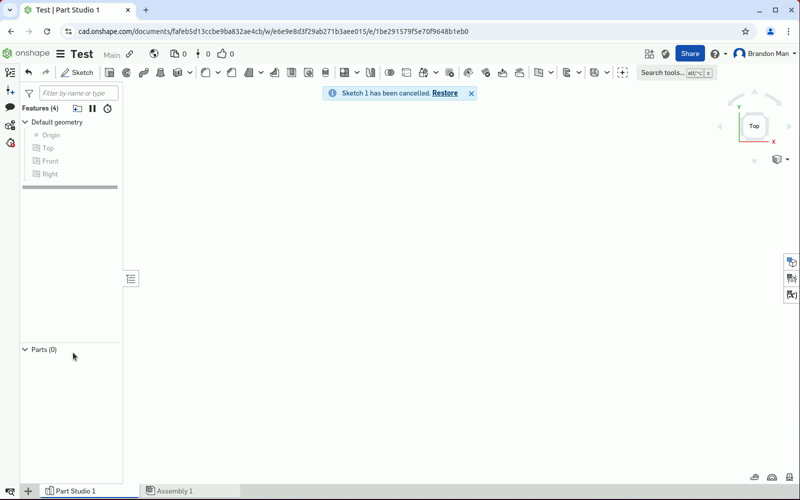
key_down(shift)
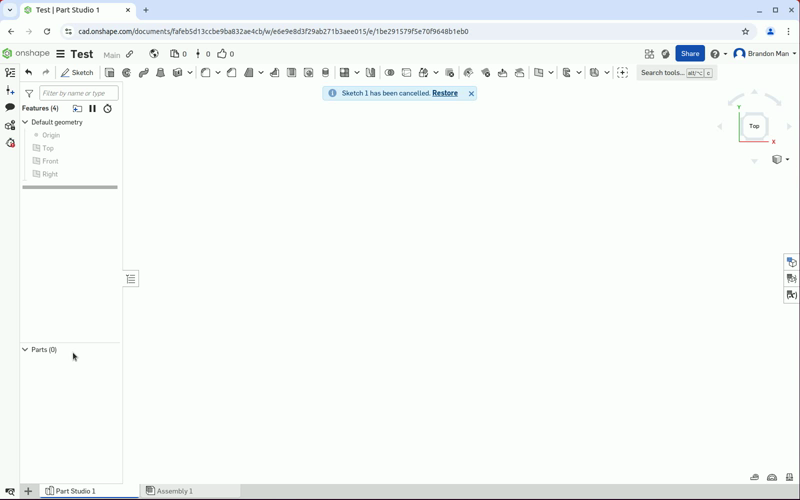
key(up)
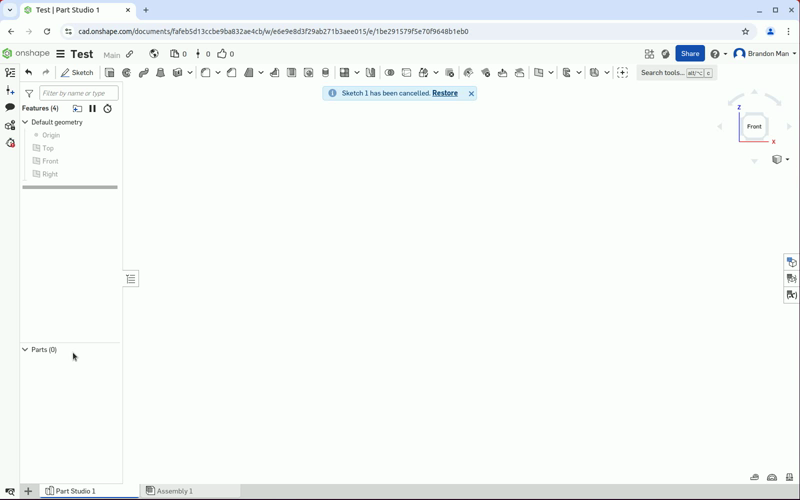
key_up(shift)
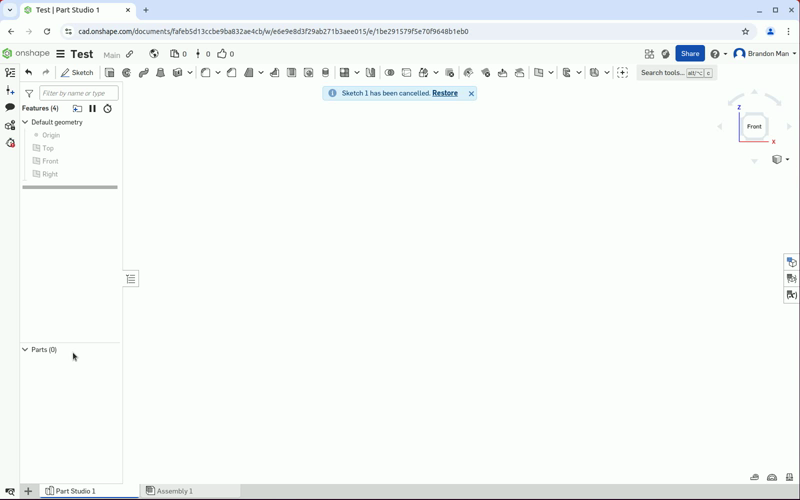
key(space)
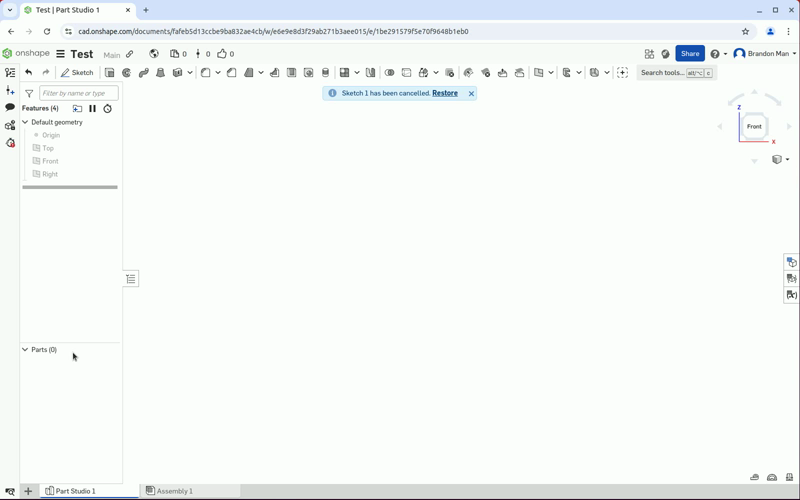
key_down(shift)
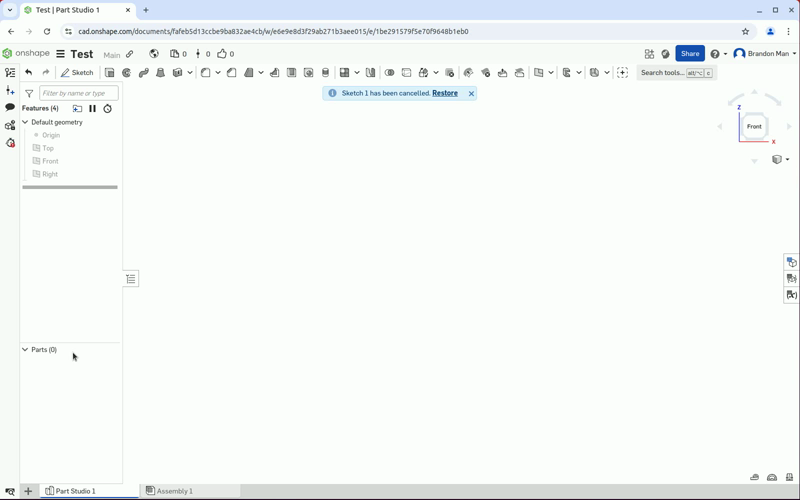
key(left)
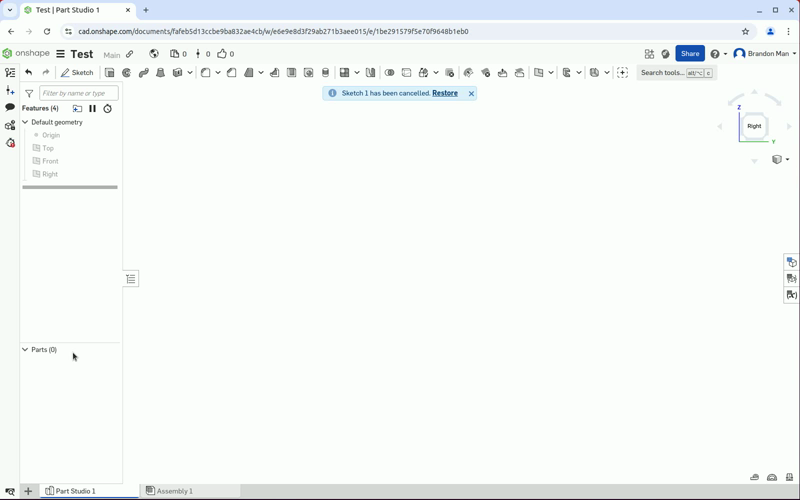
key_up(shift)
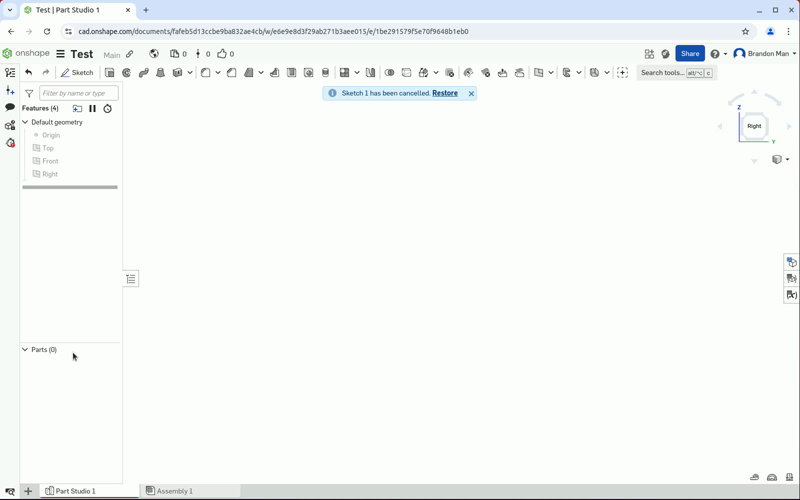
mouse_move(73, 352)
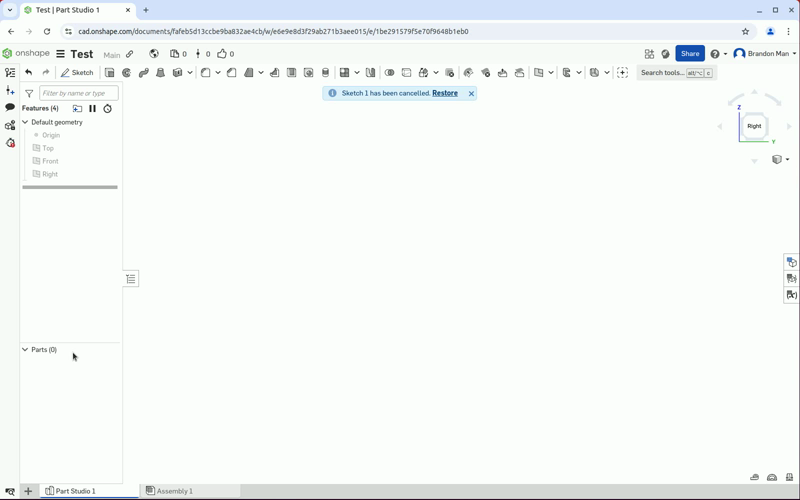
key(shift+y)
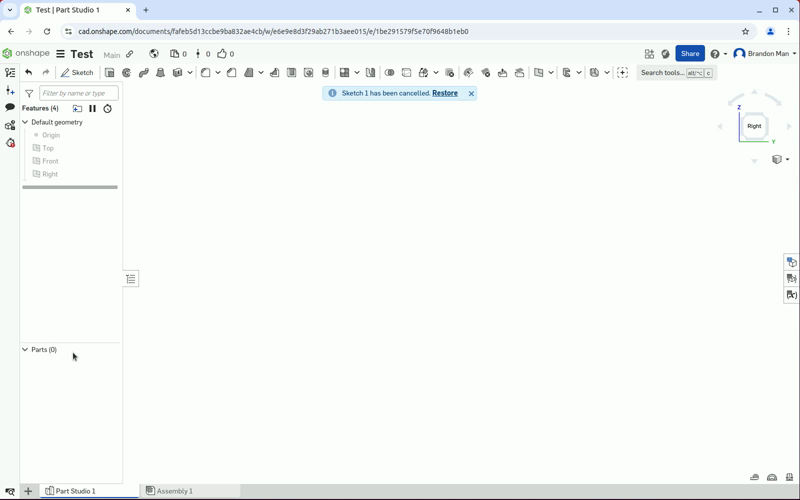
key(shift+s)
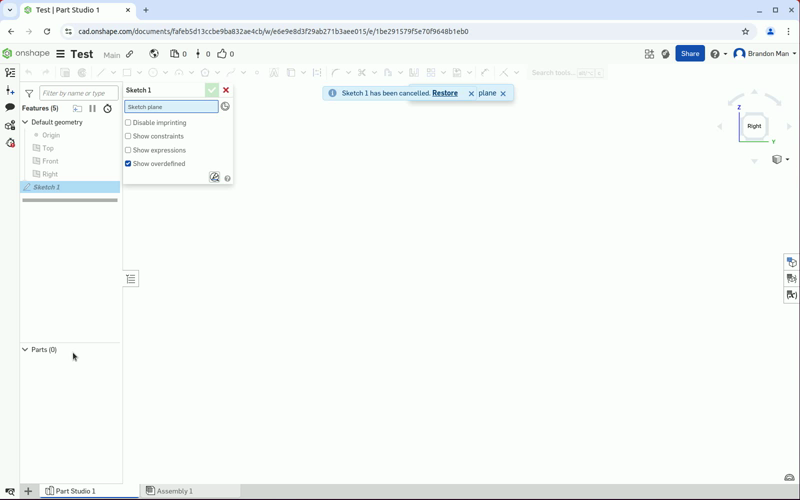
mouse_move(73, 176)
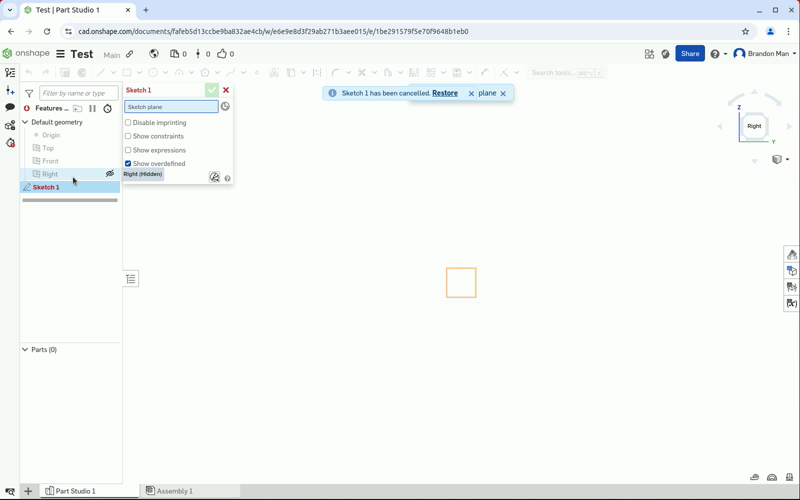
click(73, 176)
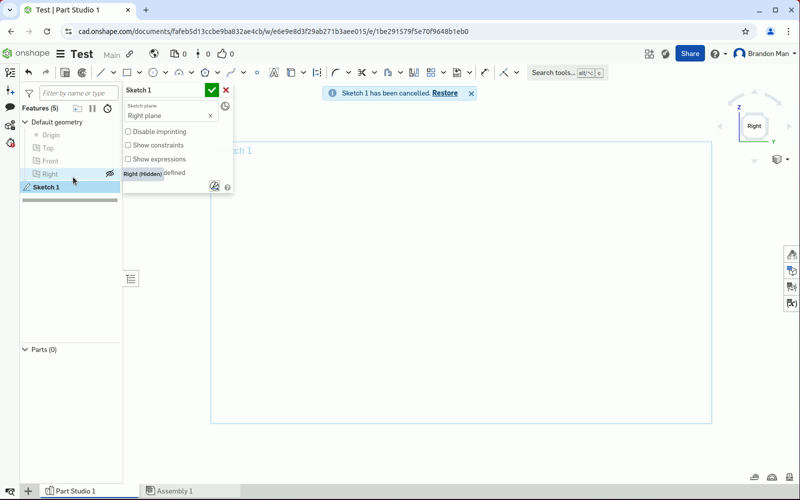
mouse_move(73, 352)
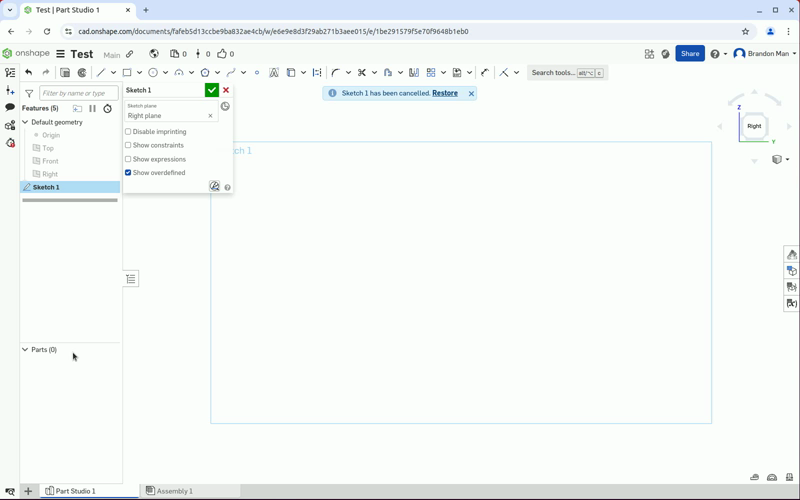
key(y)
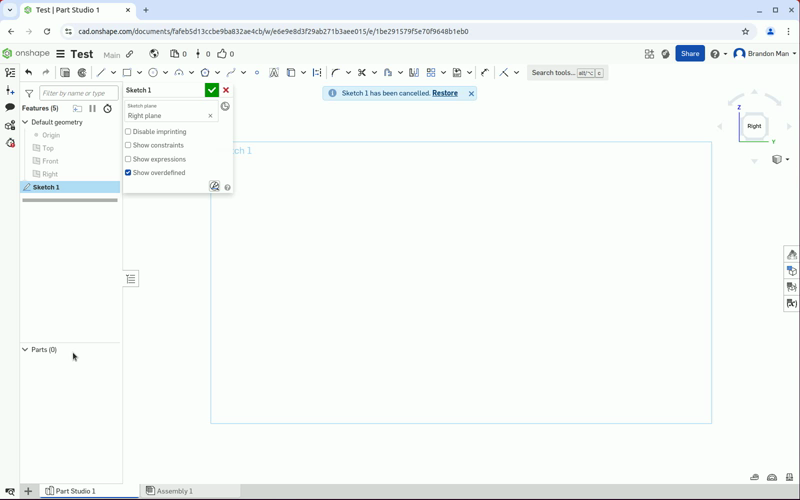
key(c)
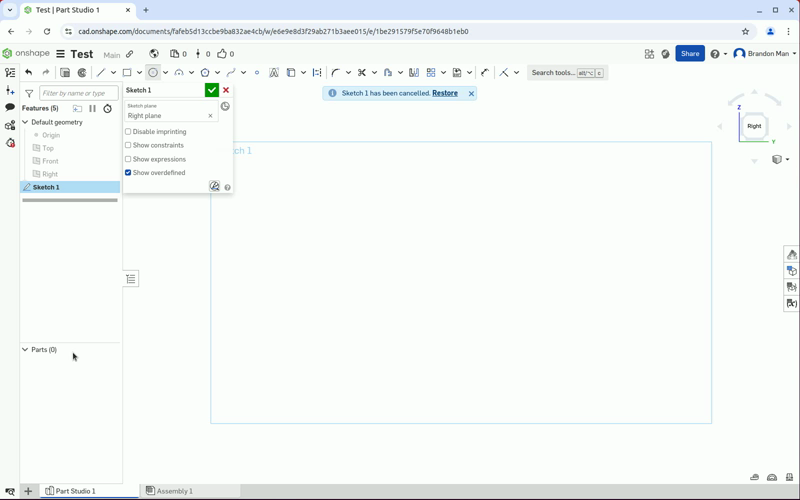
key_down(shift)
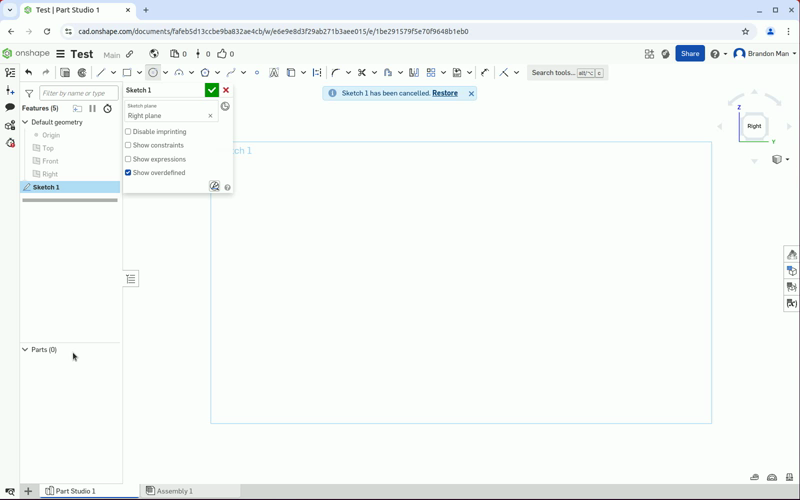
mouse_move(351, 191)
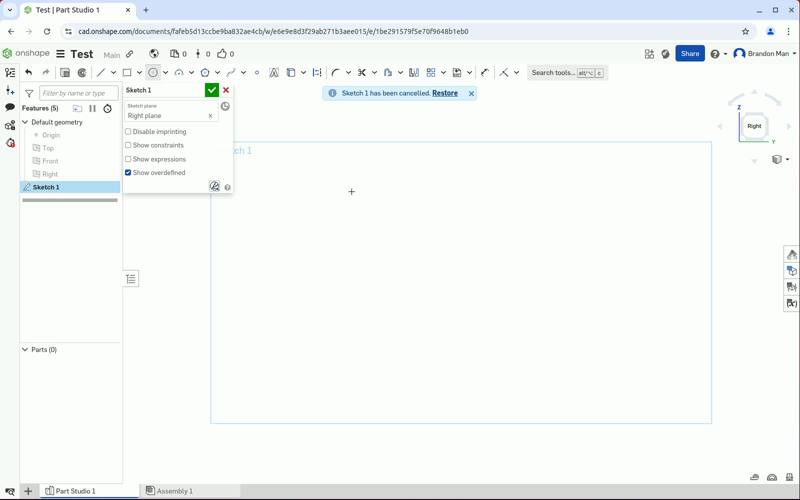
click(351, 191)
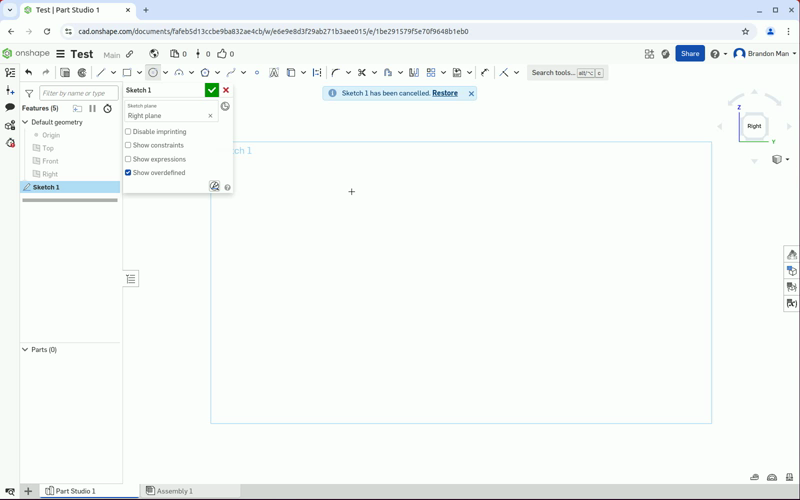
key_up(shift)
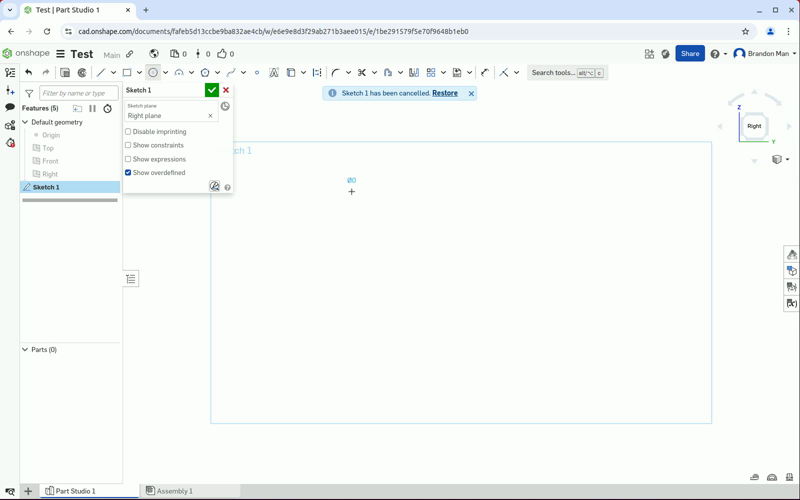
mouse_move(355, 191)
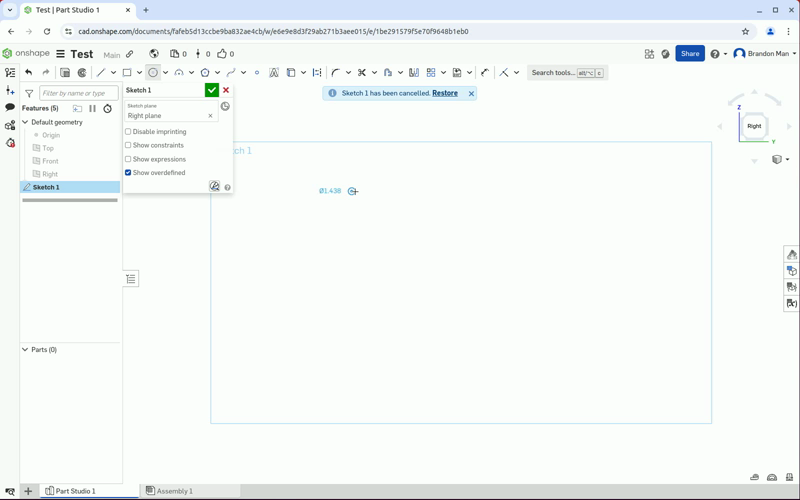
click(355, 191)
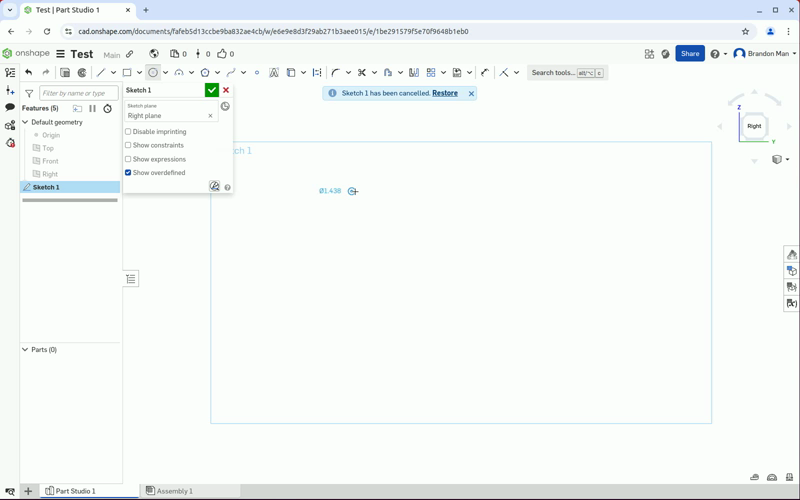
key(esc)
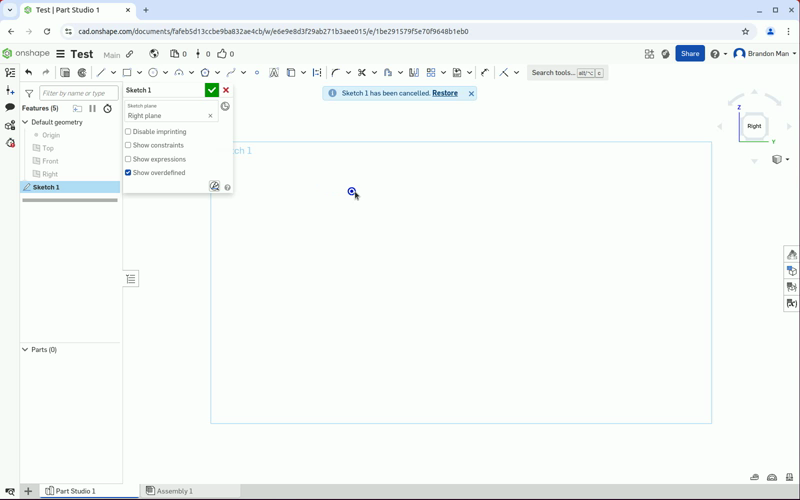
mouse_move(351, 189)
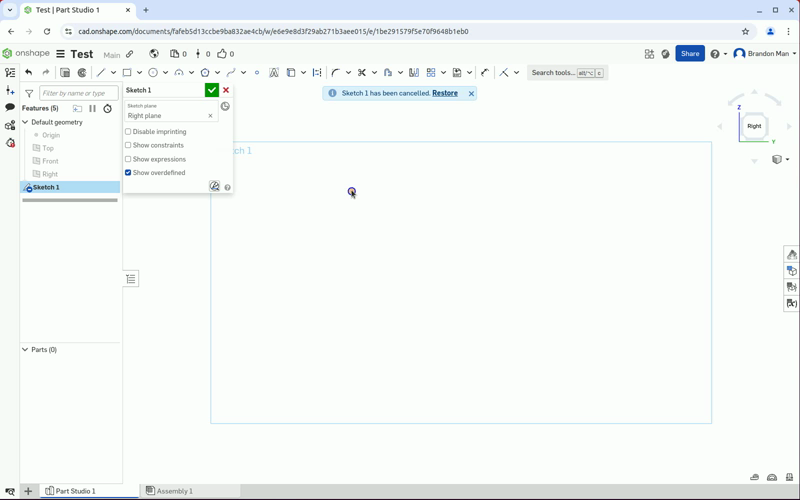
scroll(6)
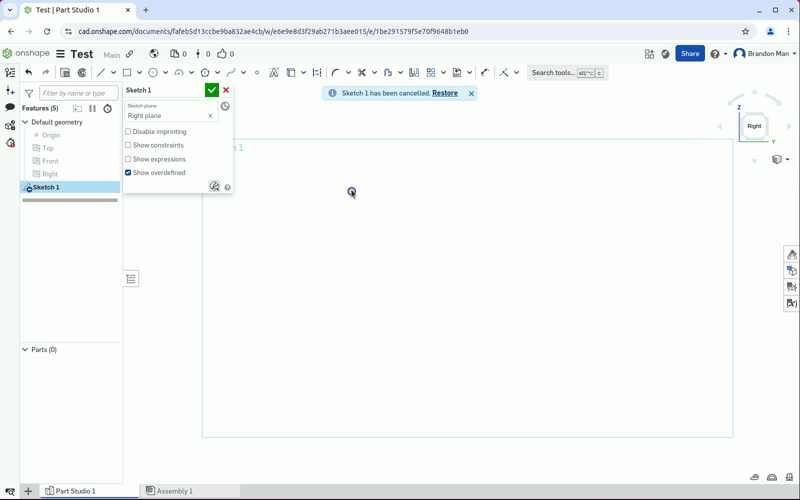
scroll(6)
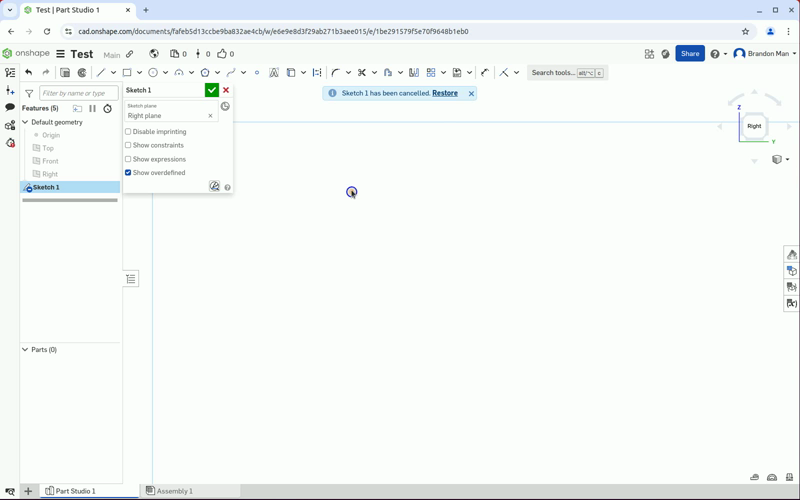
scroll(6)
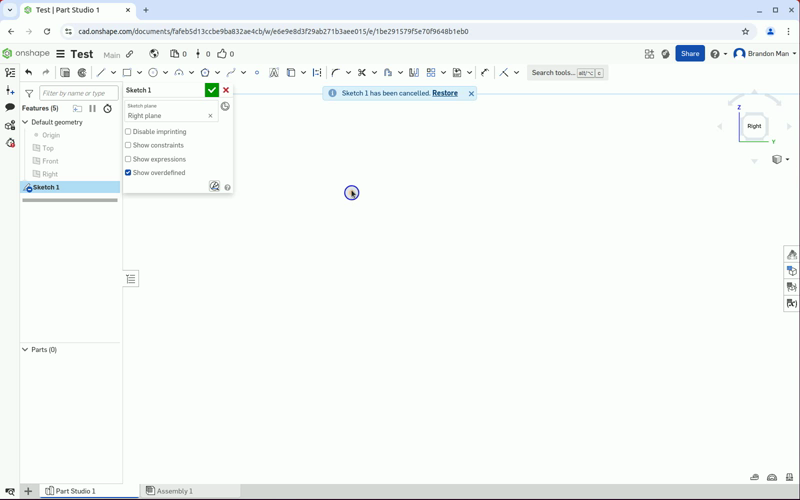
scroll(6)
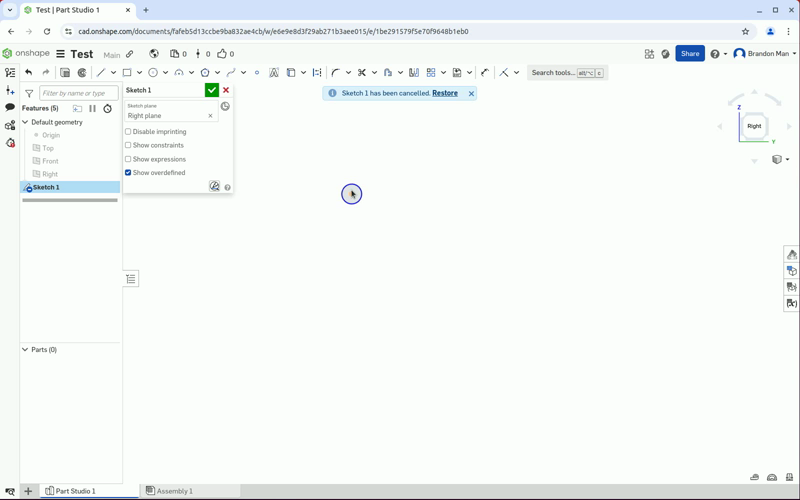
scroll(6)
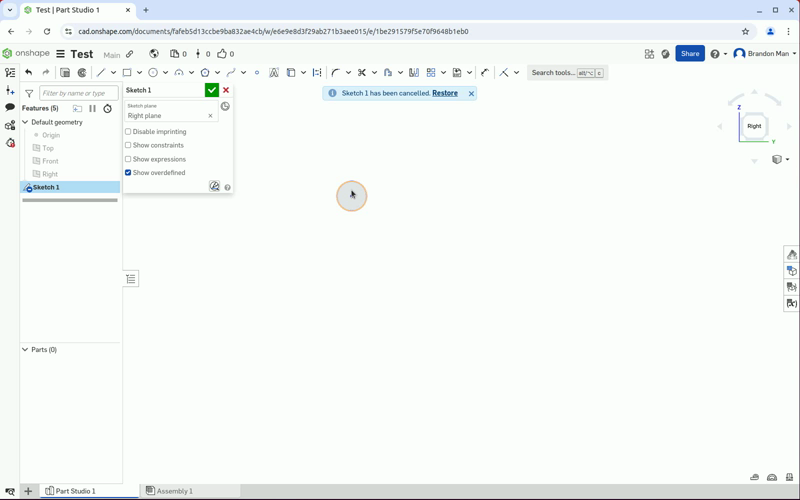
scroll(6)
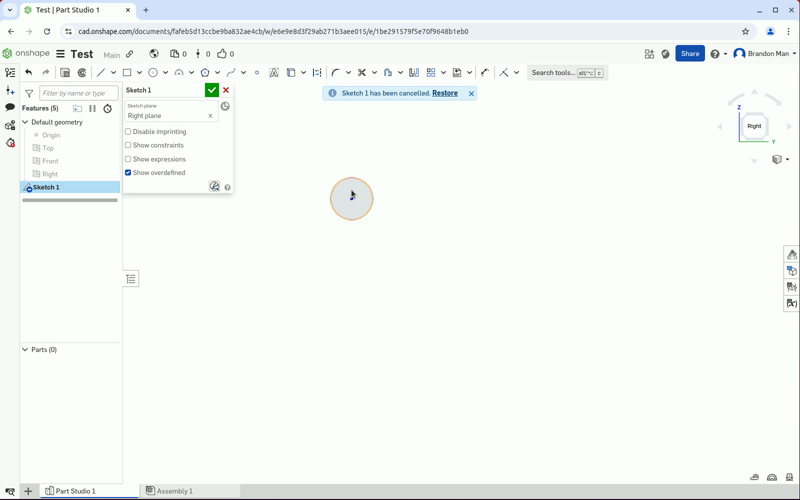
scroll(6)
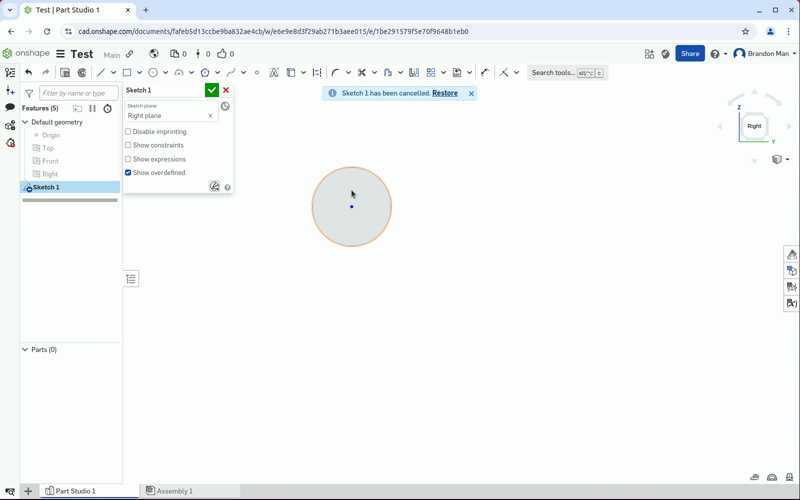
click(351, 189)
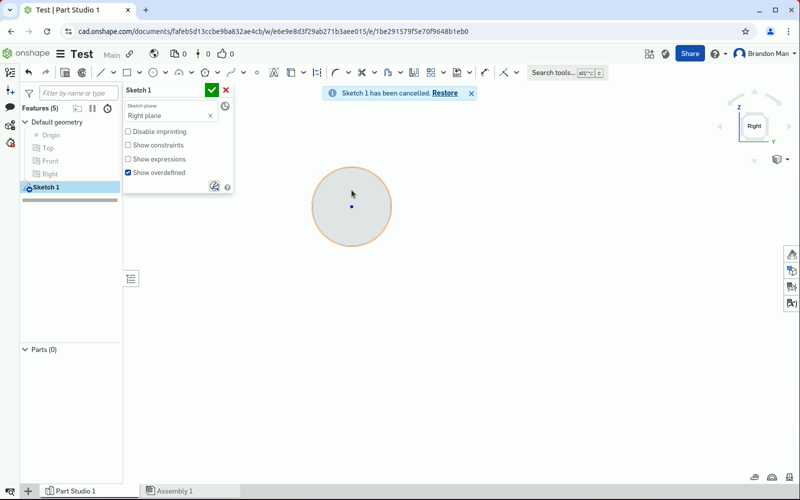
scroll(-6)
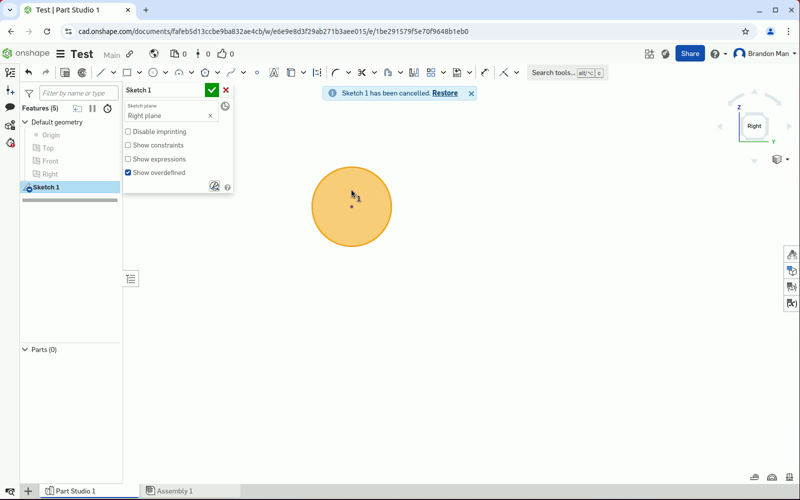
scroll(-6)
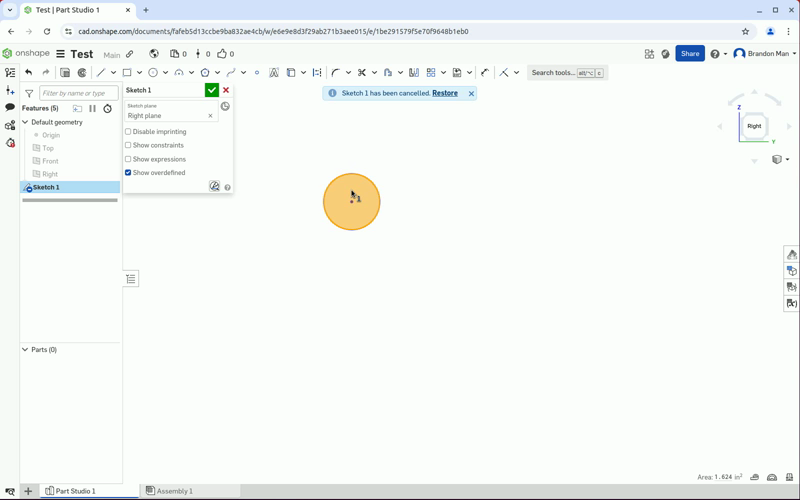
scroll(-6)
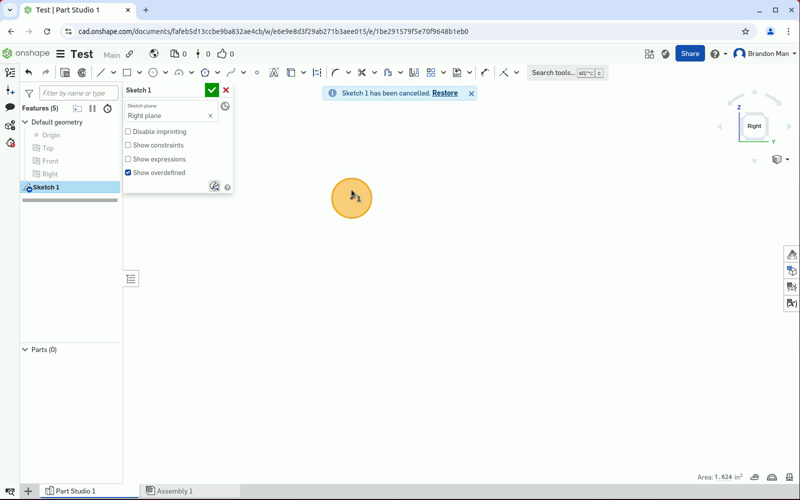
scroll(-6)
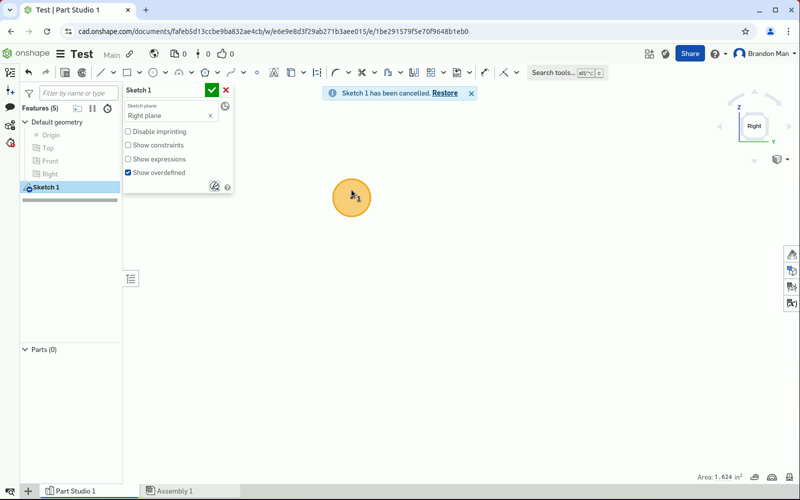
scroll(-6)
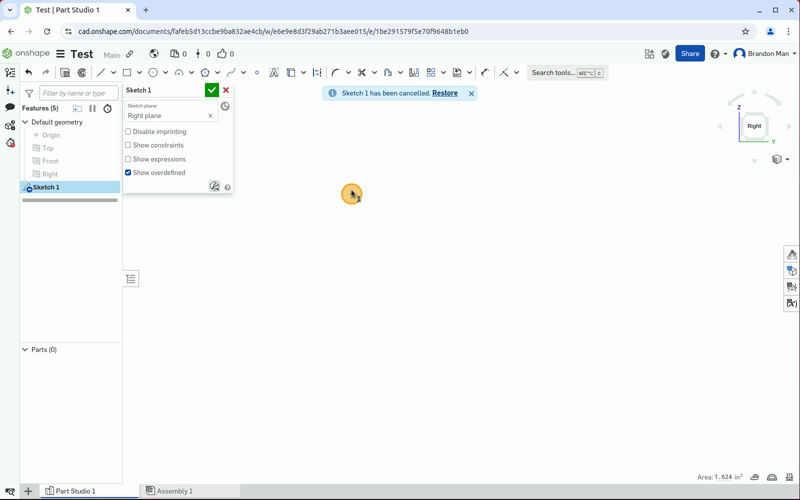
scroll(-6)
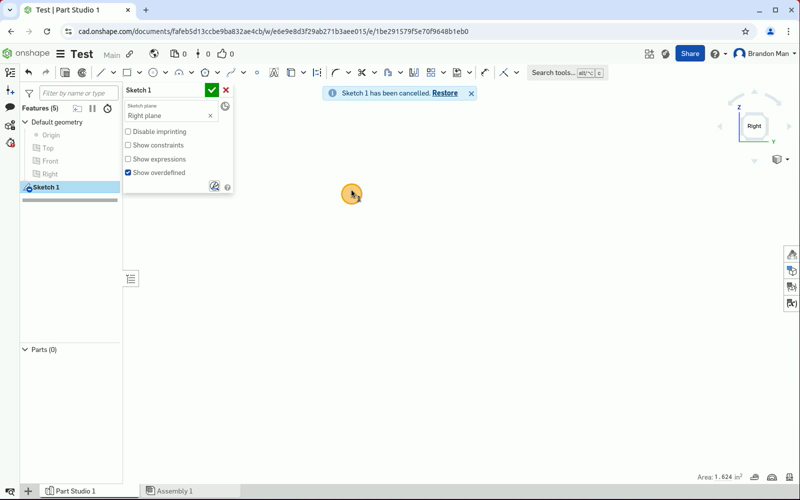
scroll(-6)
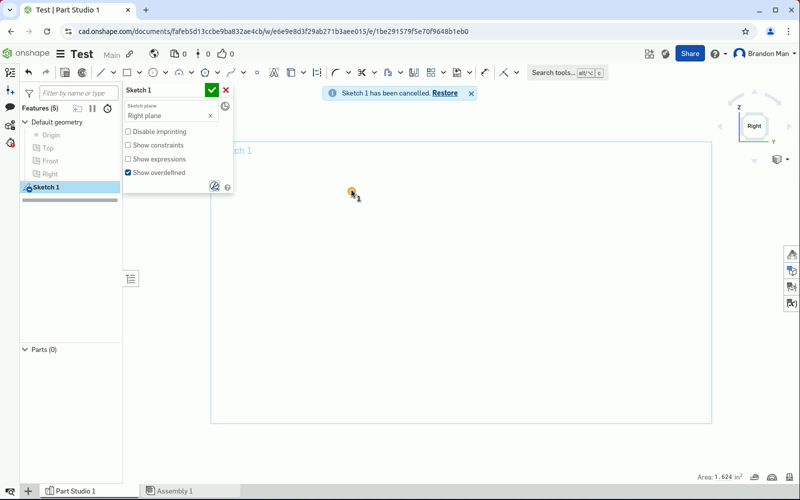
mouse_move(73, 352)
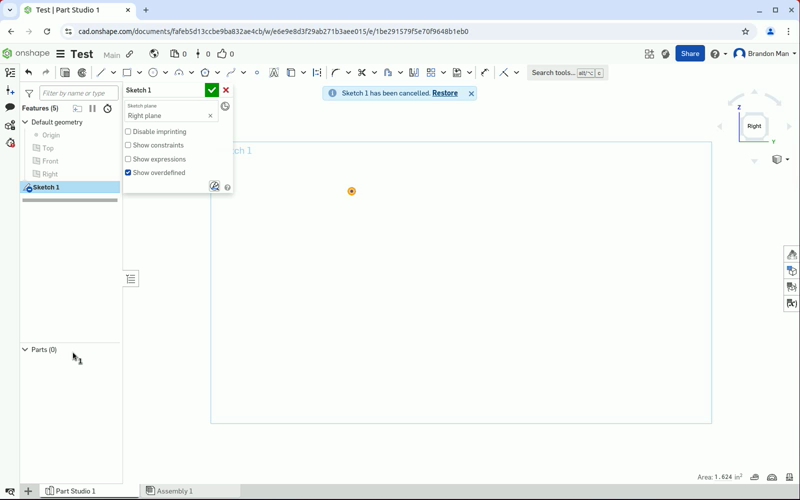
key(shift+y)
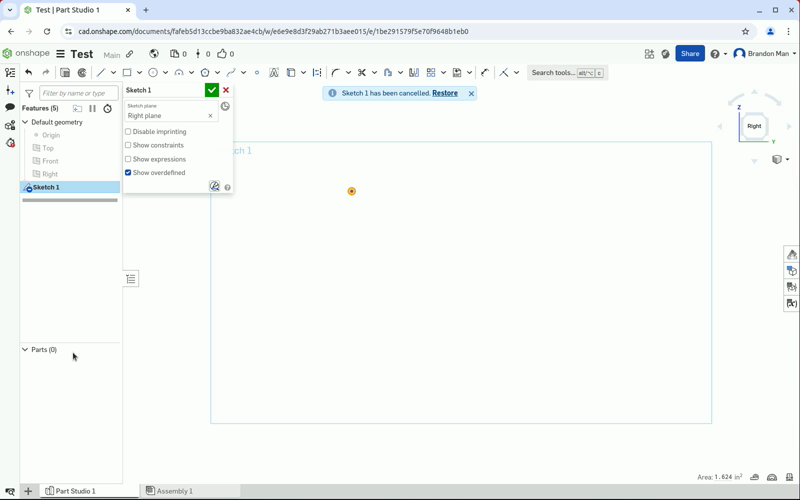
key(shift+e)
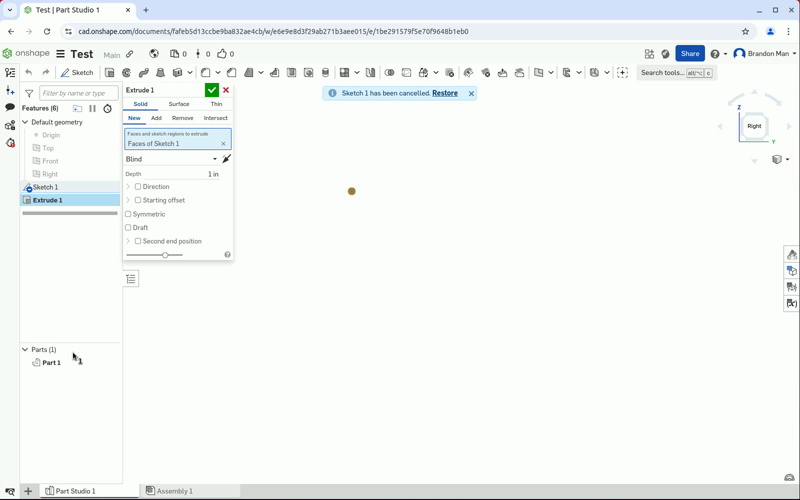
mouse_move(143, 106)
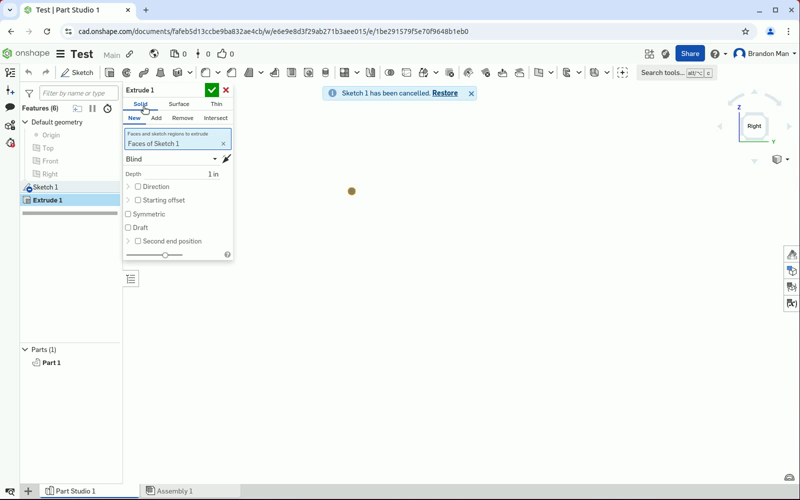
click(143, 106)
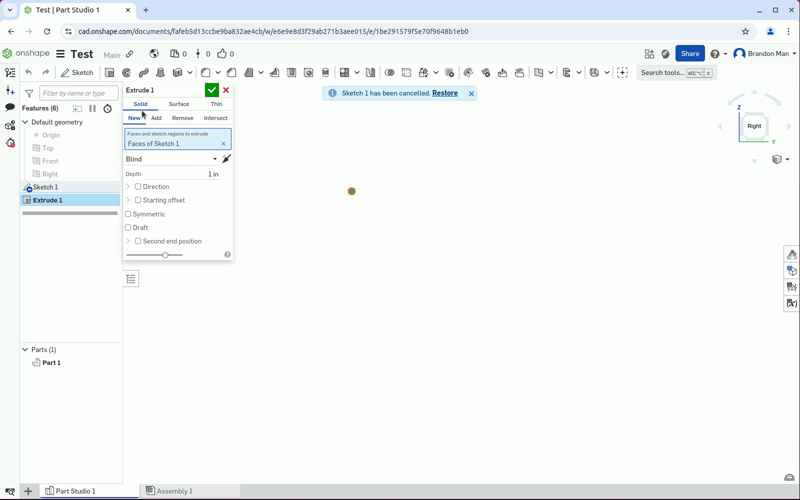
mouse_move(137, 120)
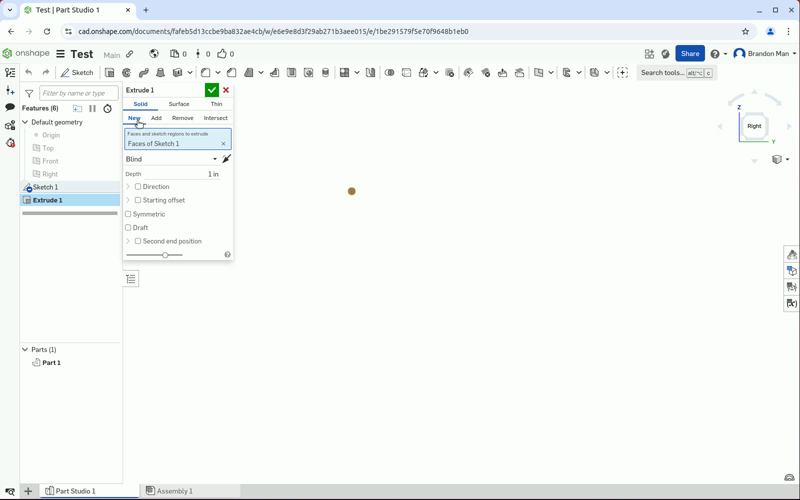
click(137, 120)
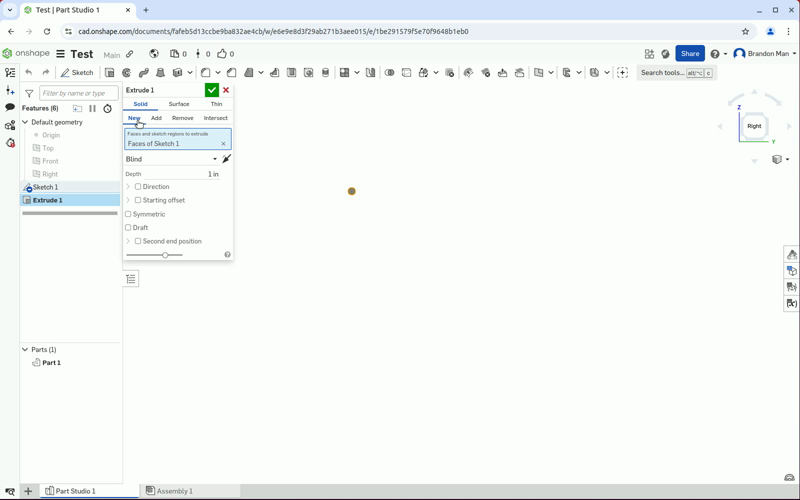
key(tab, 4)
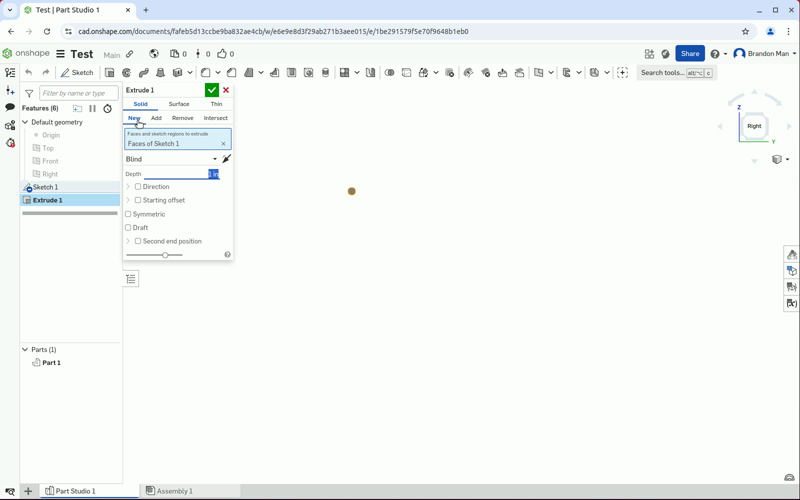
text(15.646)
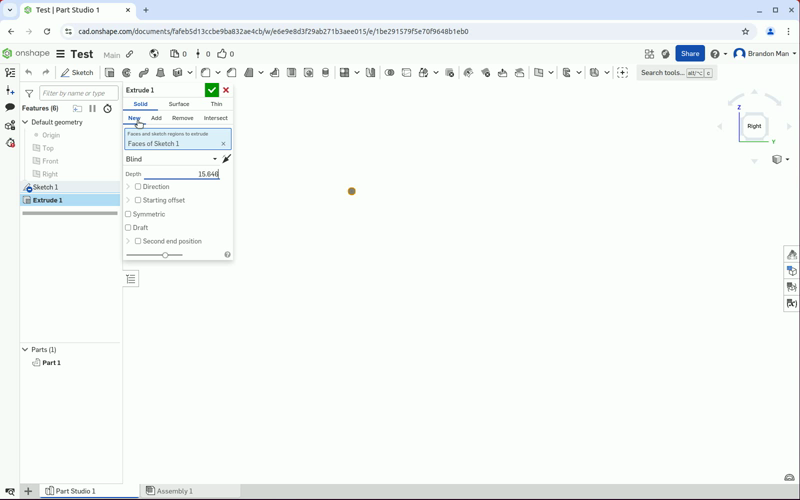
key(enter)
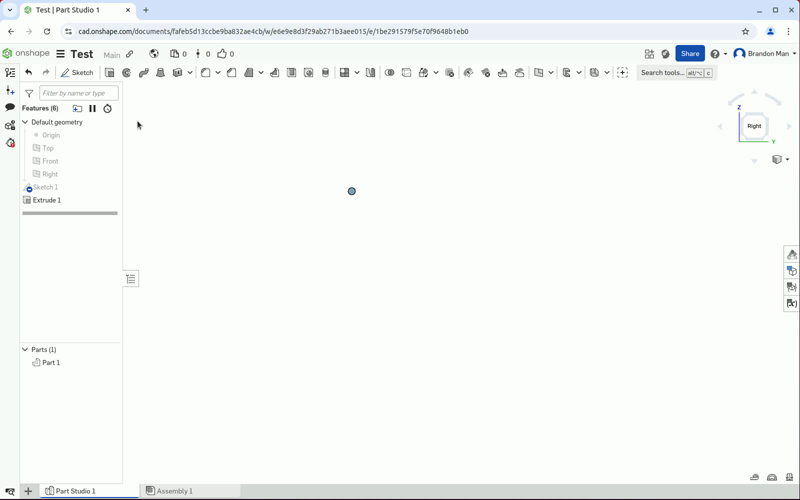
key(shift+h)
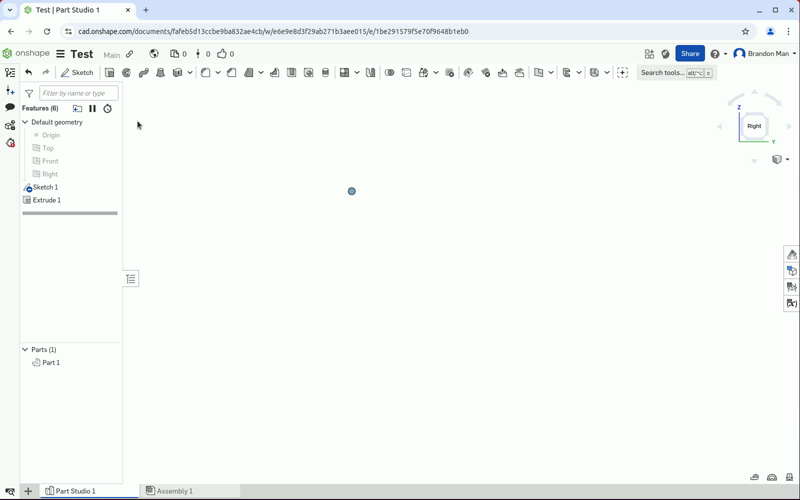
key(shift+h)
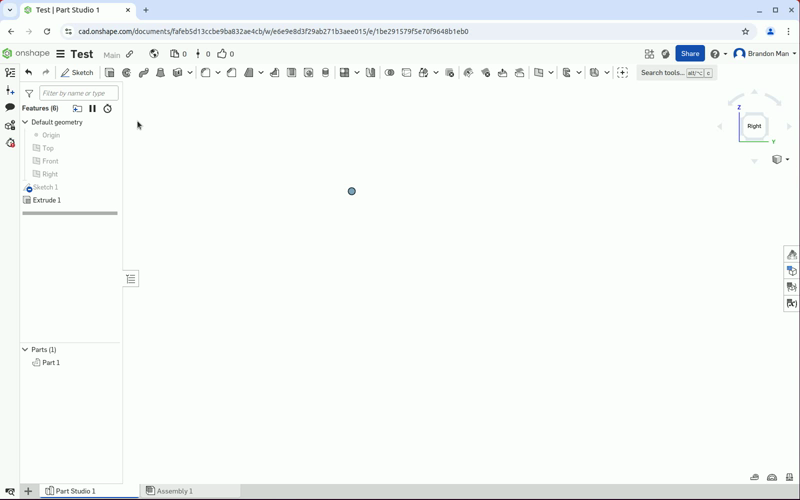
mouse_move(73, 189)
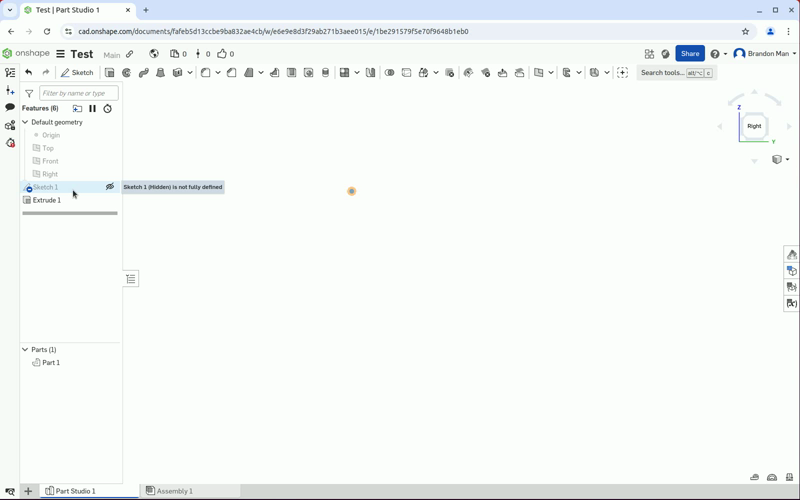
click(73, 189)
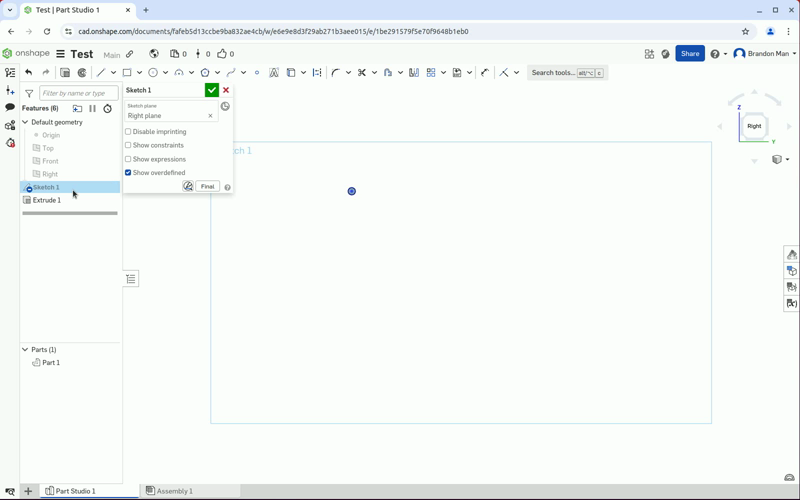
mouse_move(229, 92)
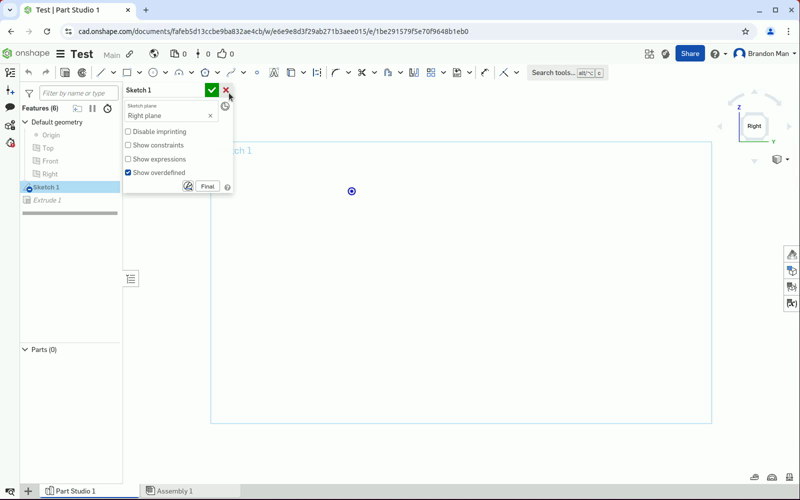
click(229, 92)
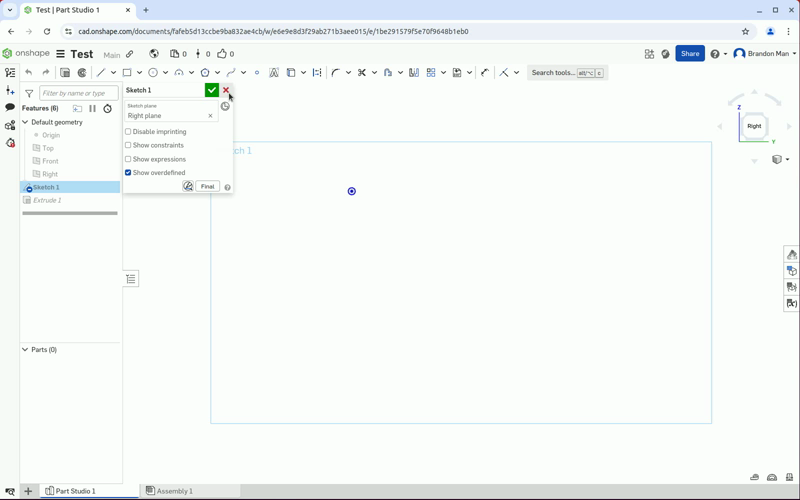
key(shift+s)
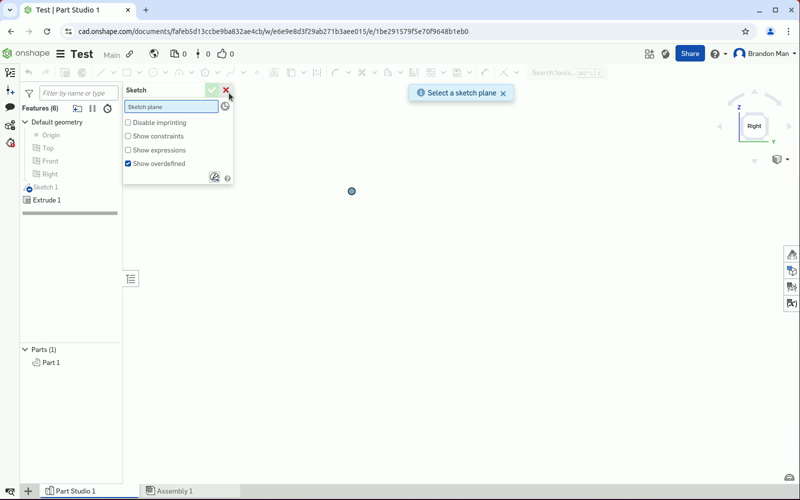
mouse_move(73, 176)
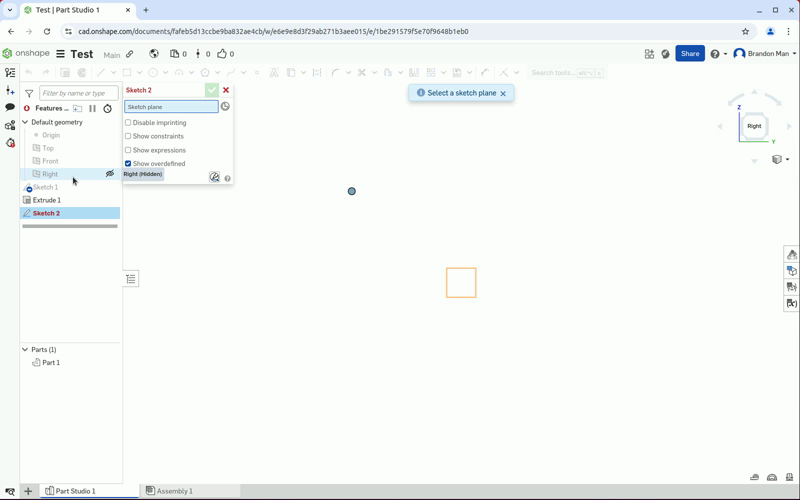
click(73, 176)
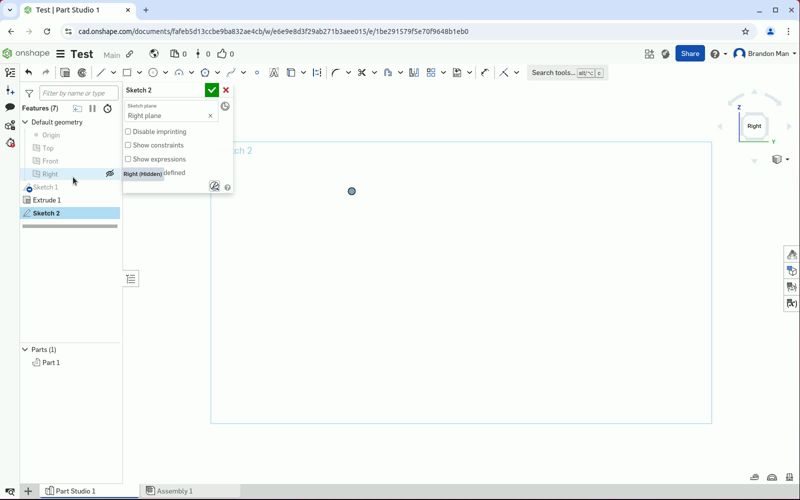
mouse_move(73, 352)
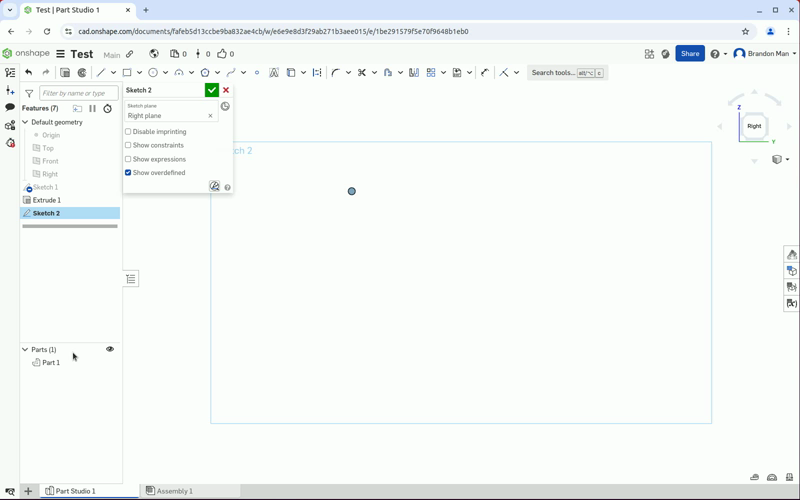
key(y)
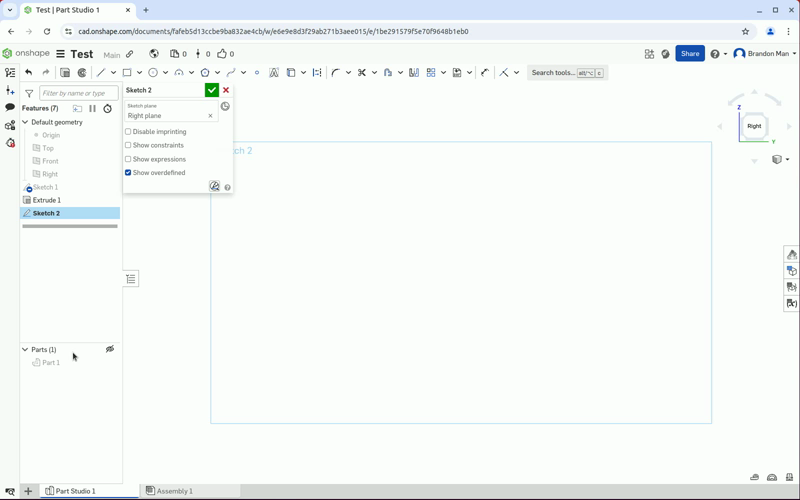
key(c)
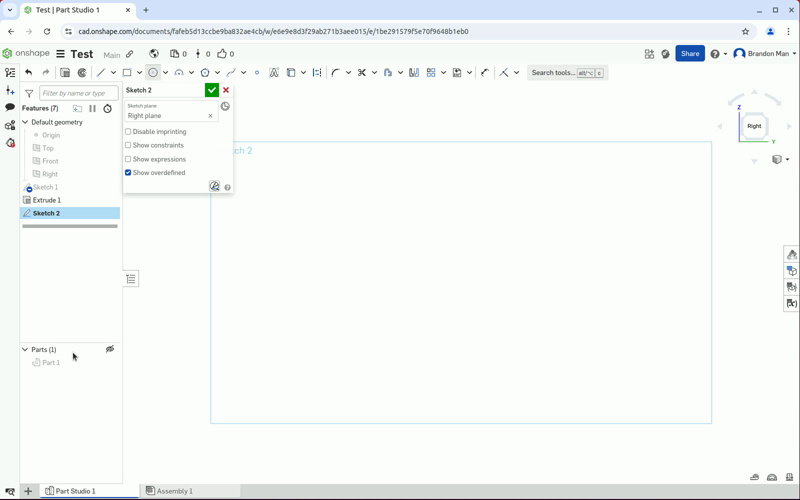
key_down(shift)
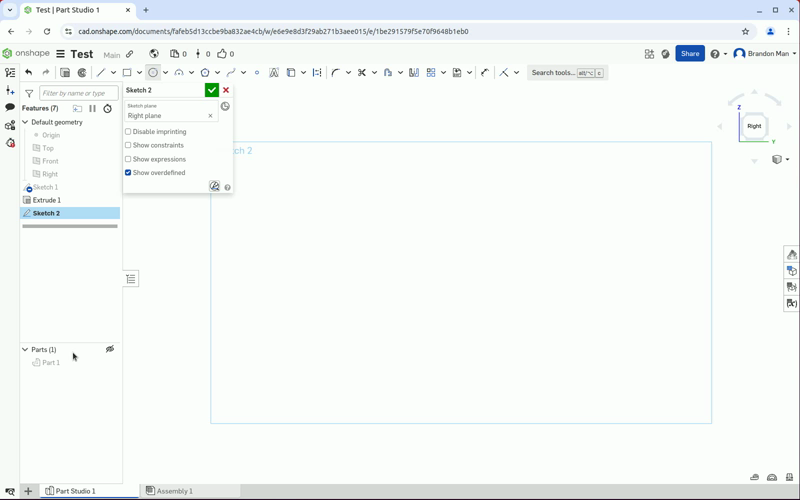
mouse_move(383, 191)
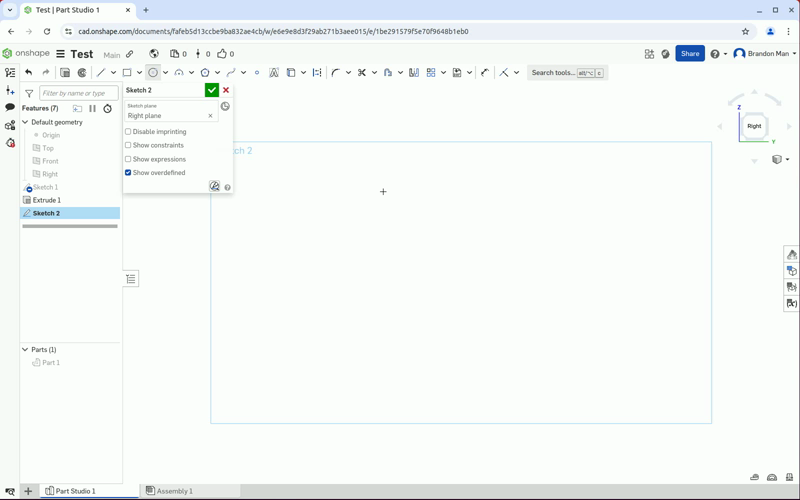
click(383, 191)
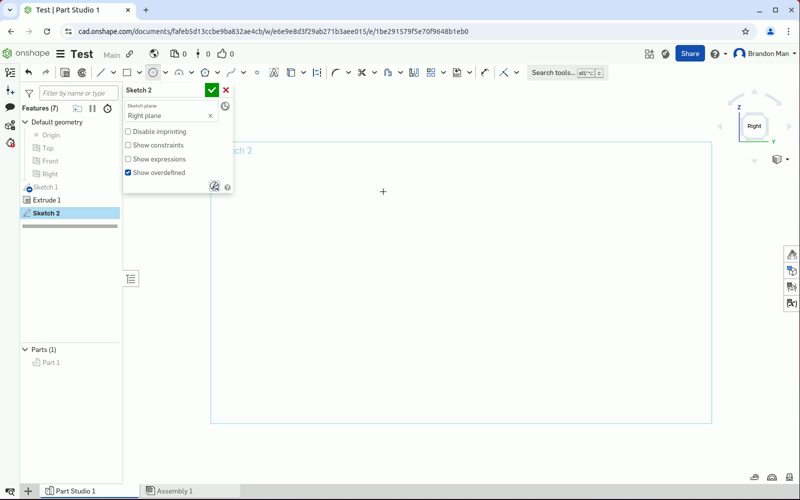
key_up(shift)
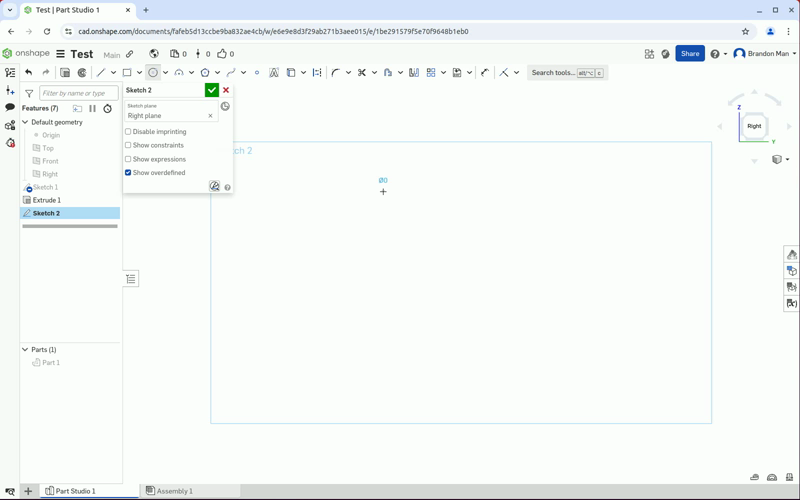
mouse_move(386, 191)
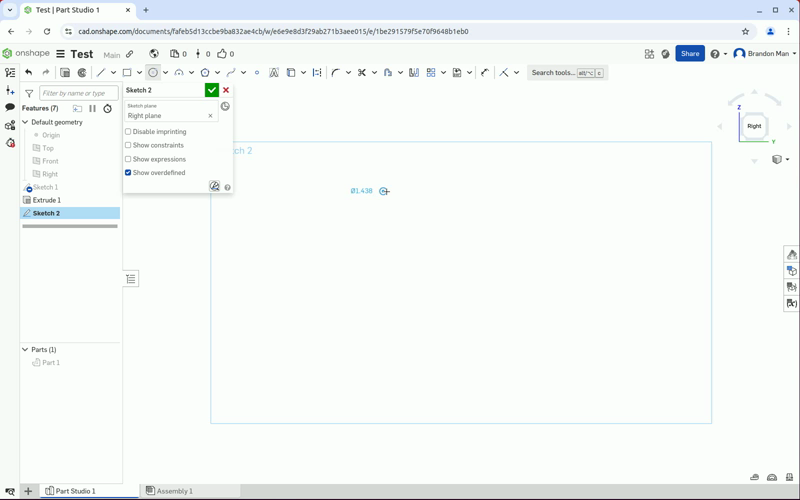
click(386, 191)
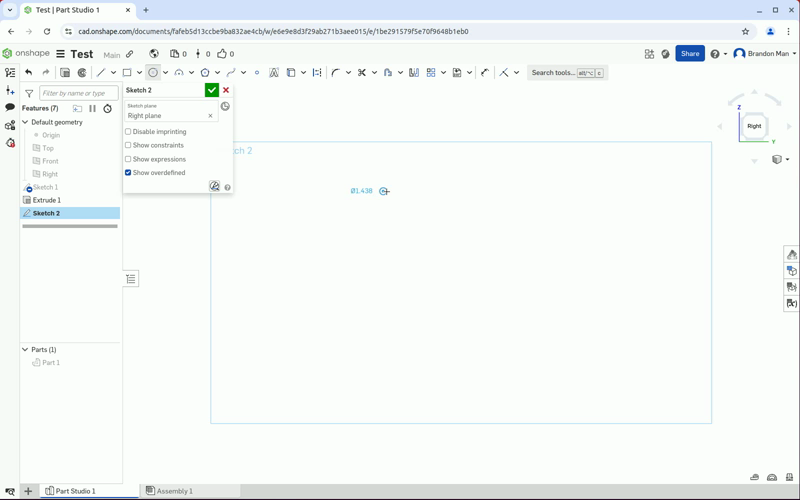
key(esc)
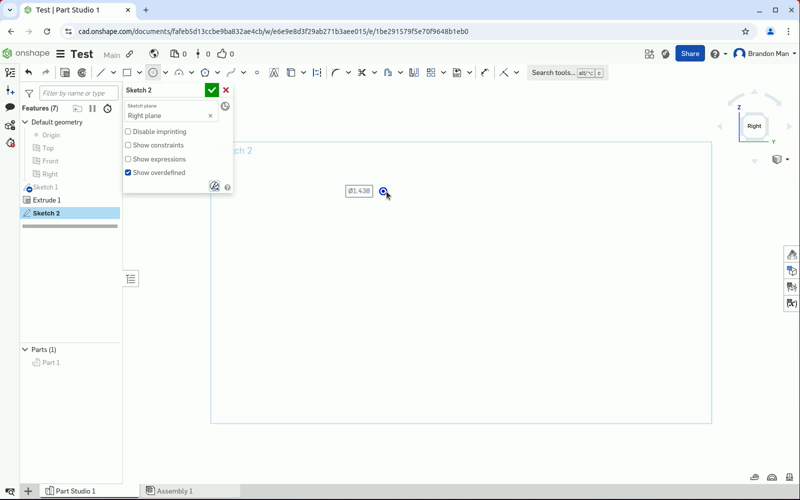
mouse_move(382, 190)
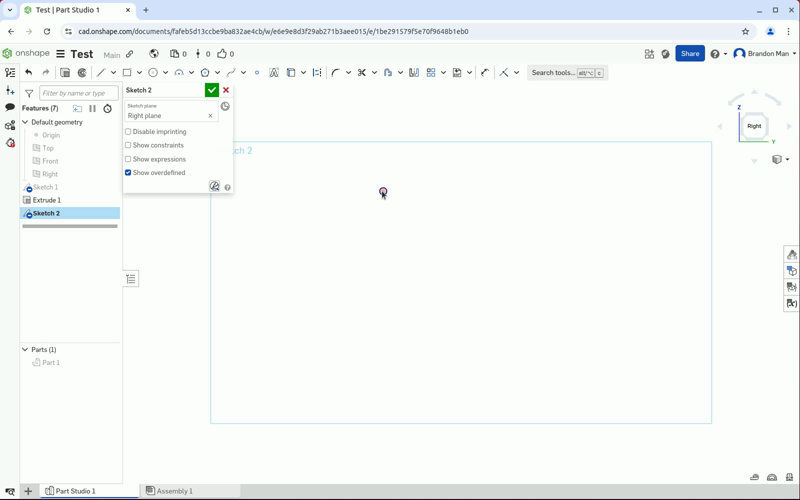
scroll(6)
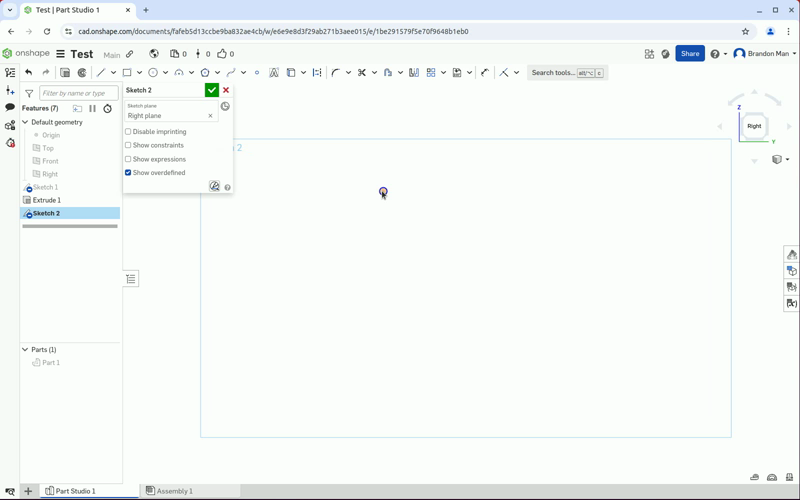
scroll(6)
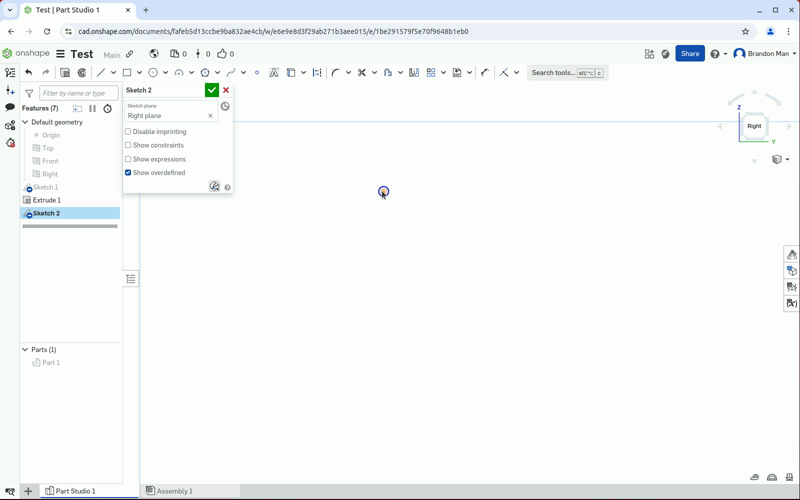
scroll(6)
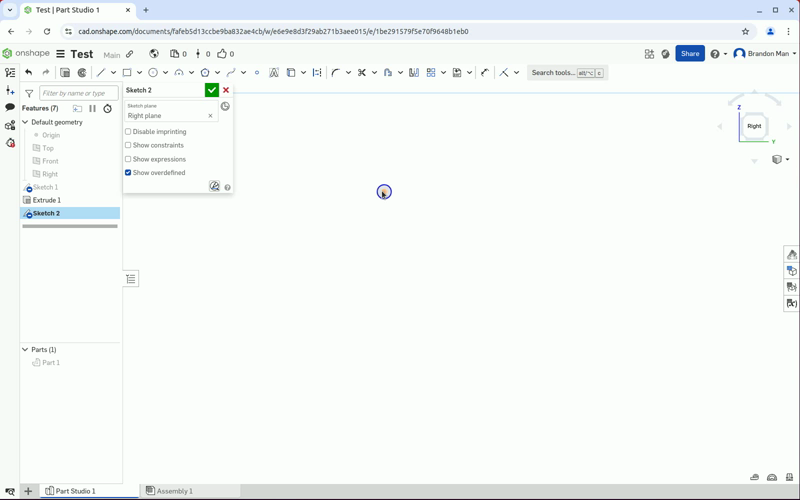
scroll(6)
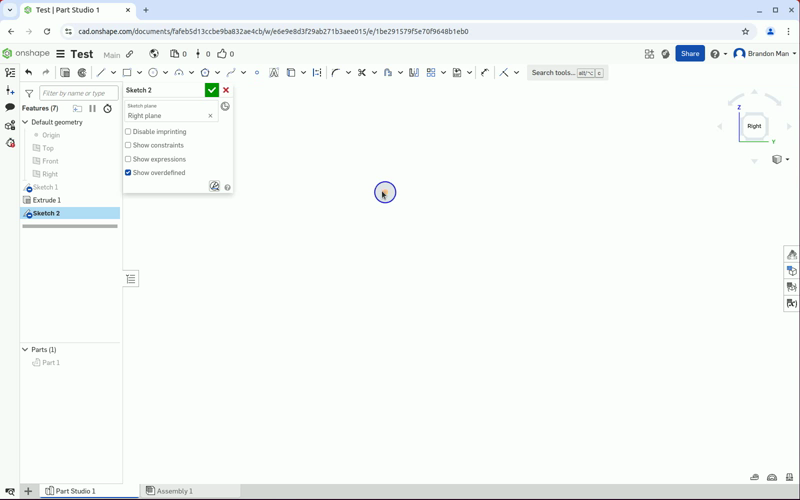
scroll(6)
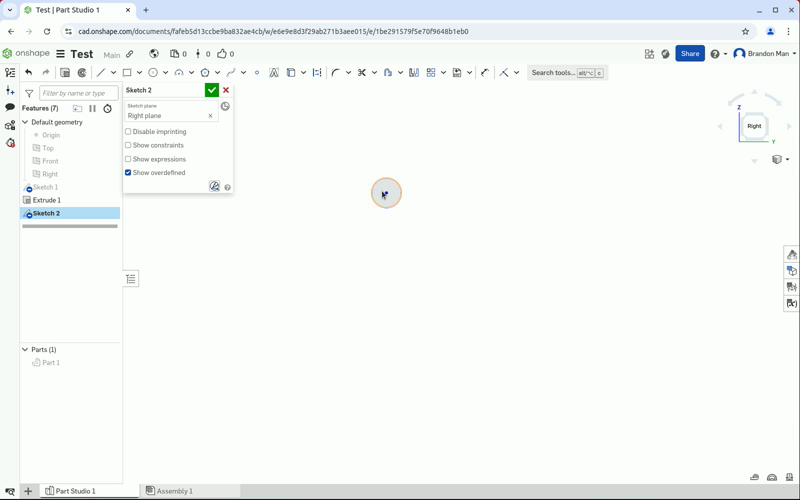
scroll(6)
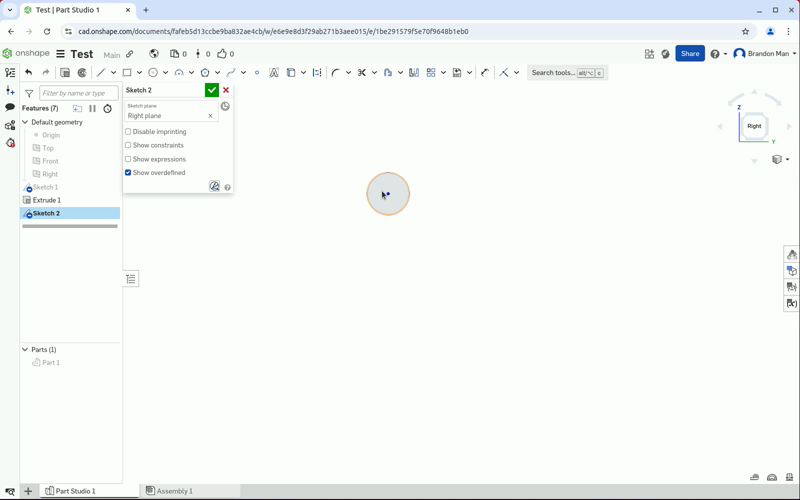
scroll(6)
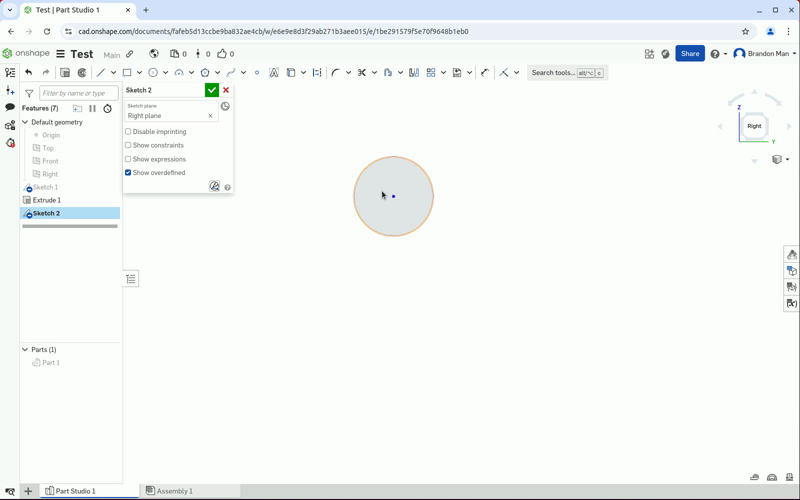
click(382, 190)
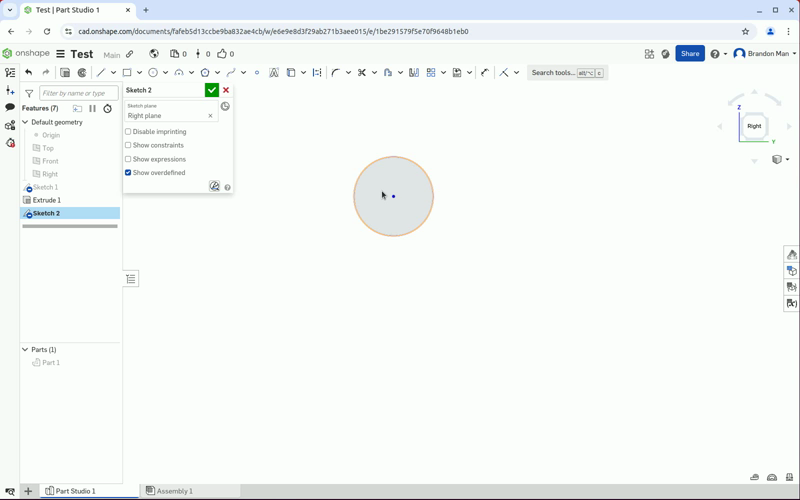
scroll(-6)
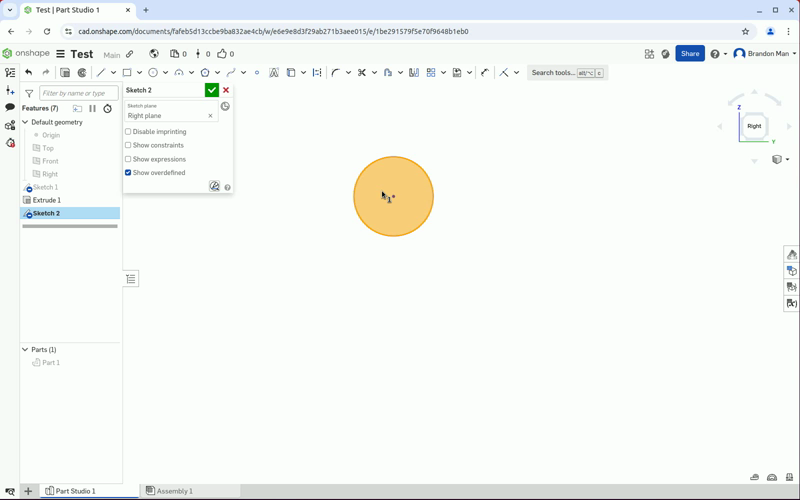
scroll(-6)
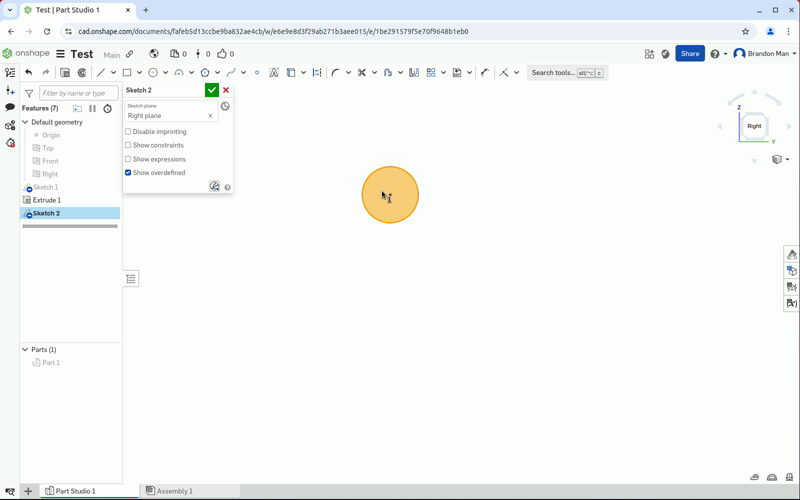
scroll(-6)
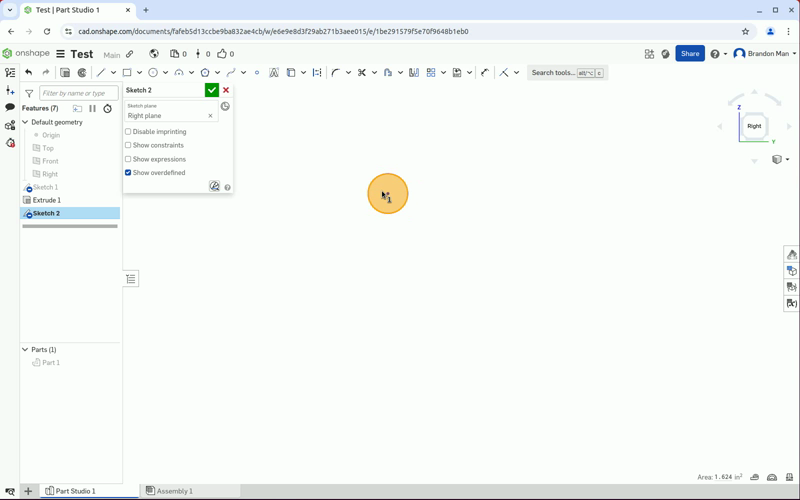
scroll(-6)
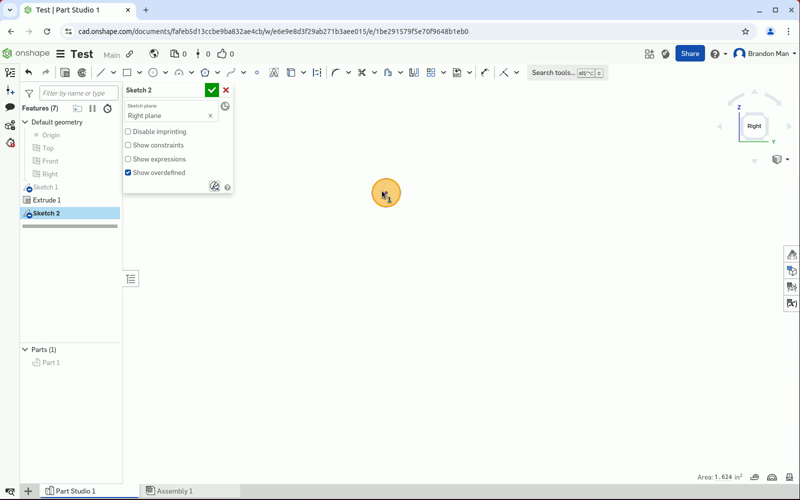
scroll(-6)
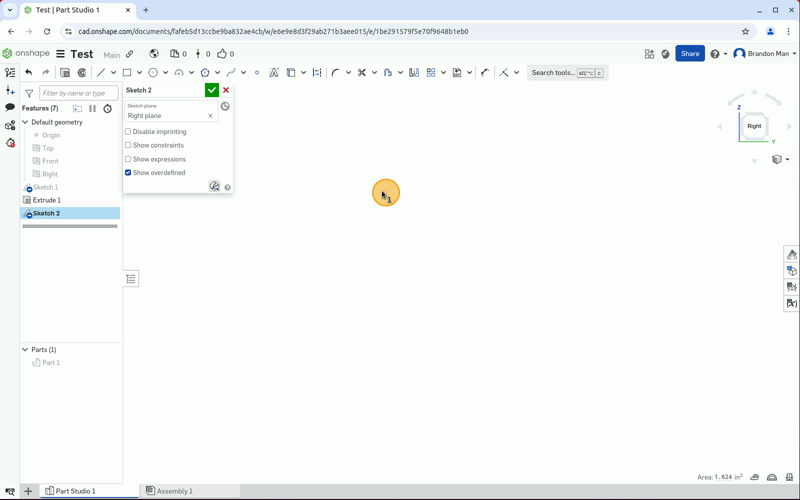
scroll(-6)
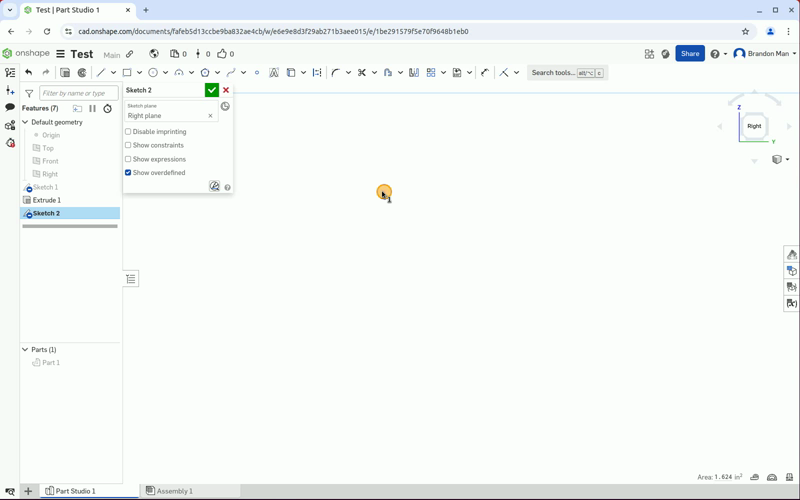
scroll(-6)
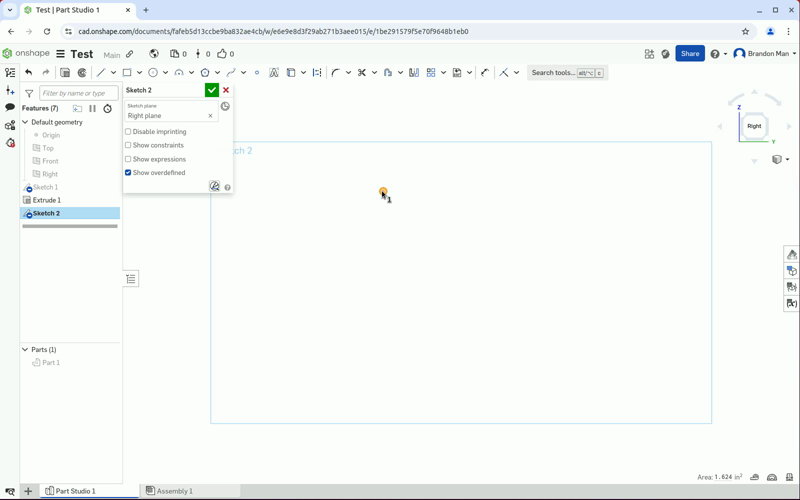
mouse_move(73, 352)
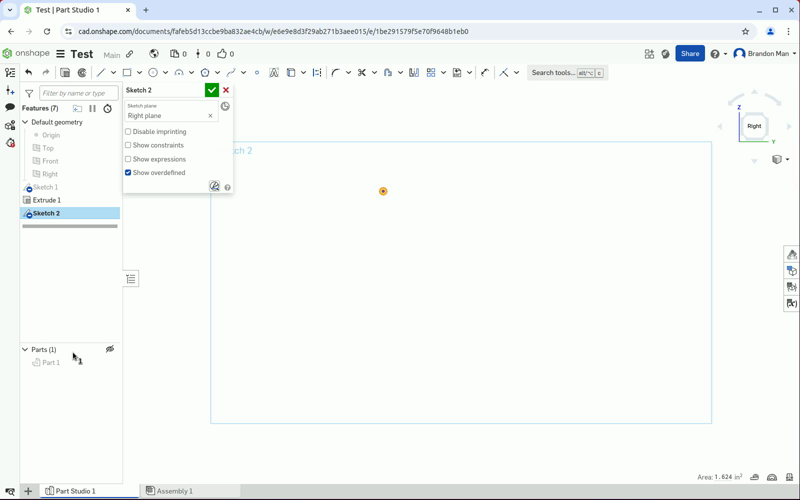
key(shift+y)
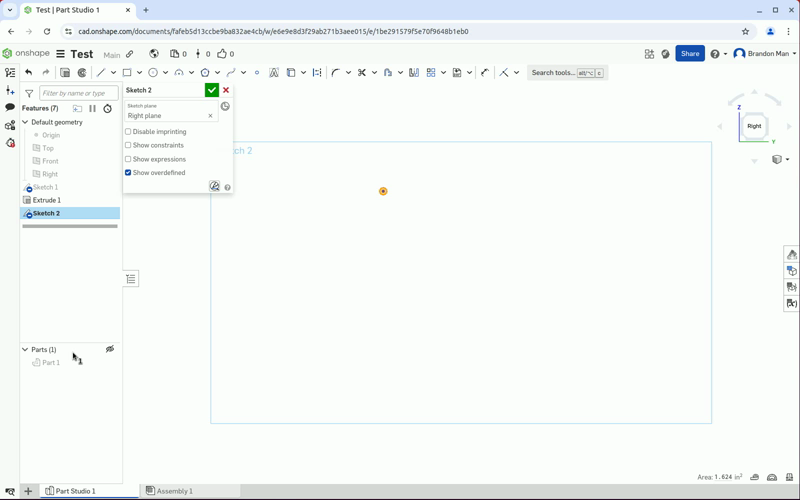
key(shift+e)
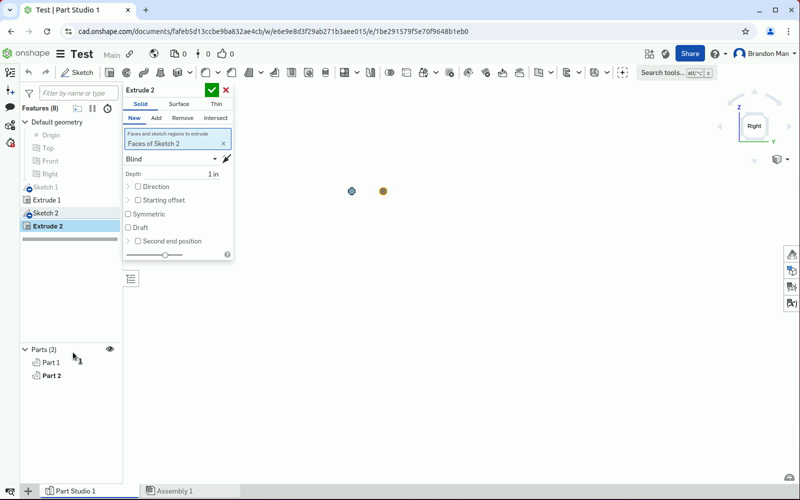
mouse_move(143, 106)
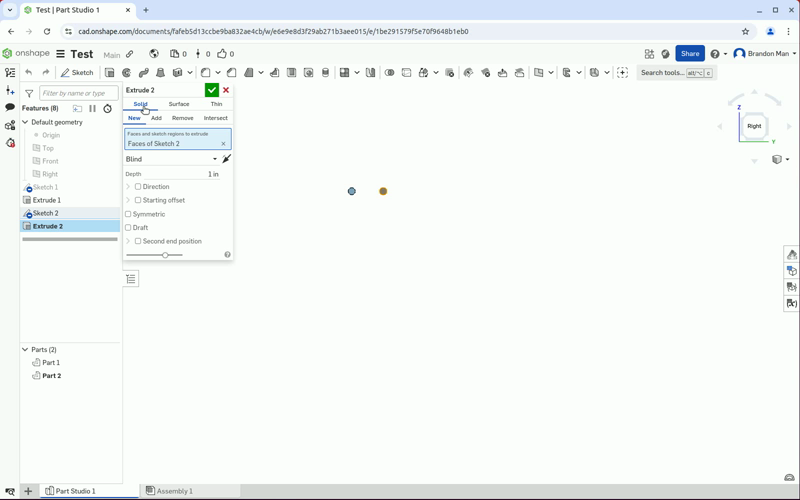
click(143, 106)
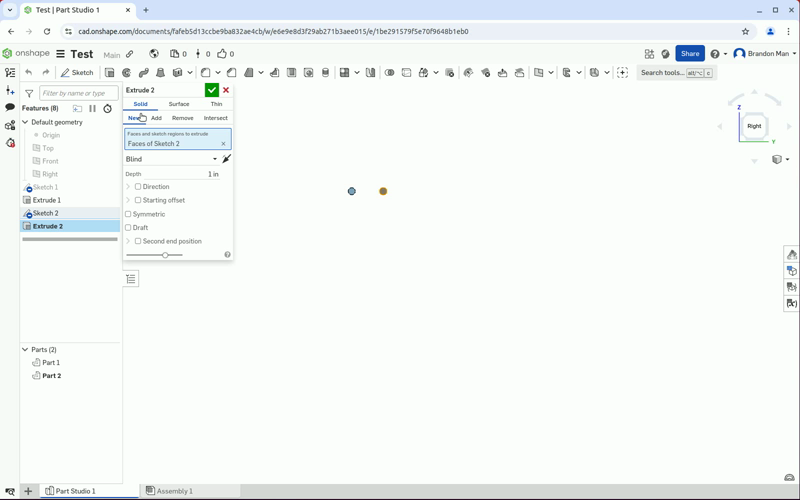
mouse_move(137, 120)
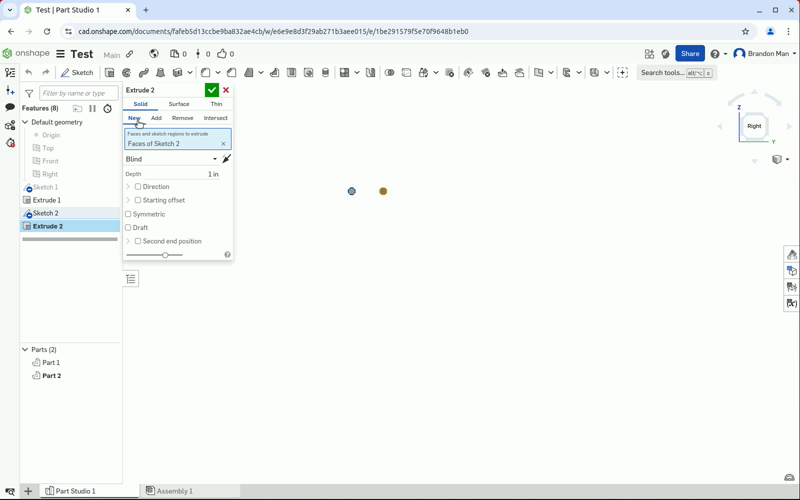
click(137, 120)
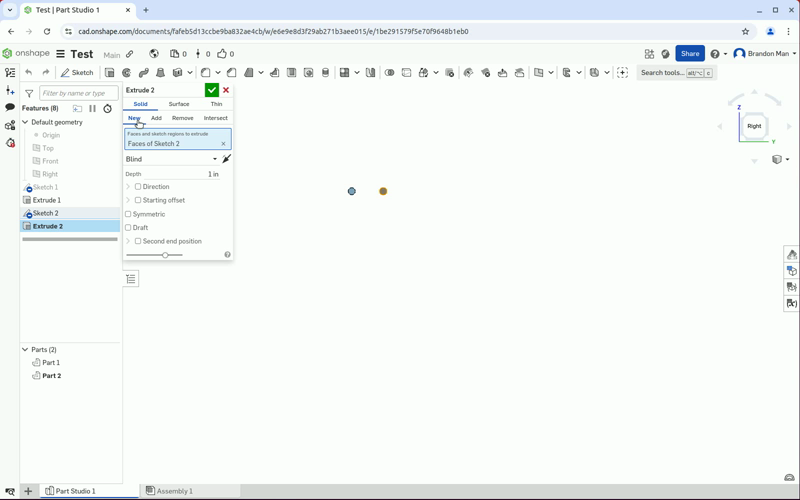
key(tab, 4)
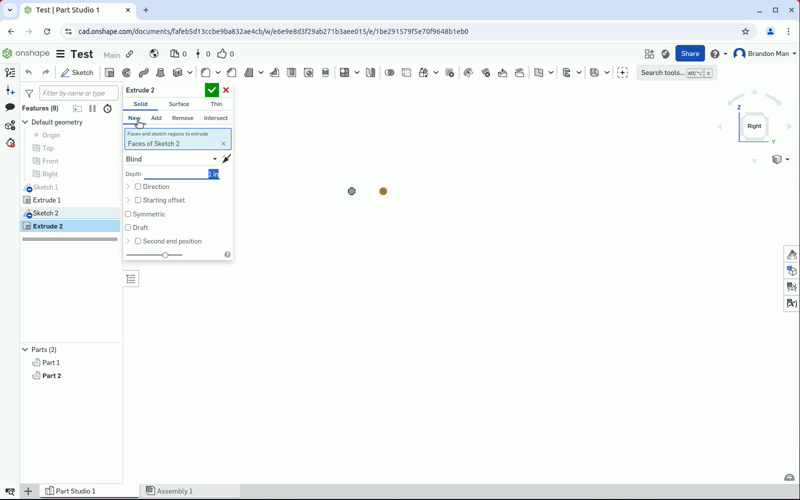
text(15.646)
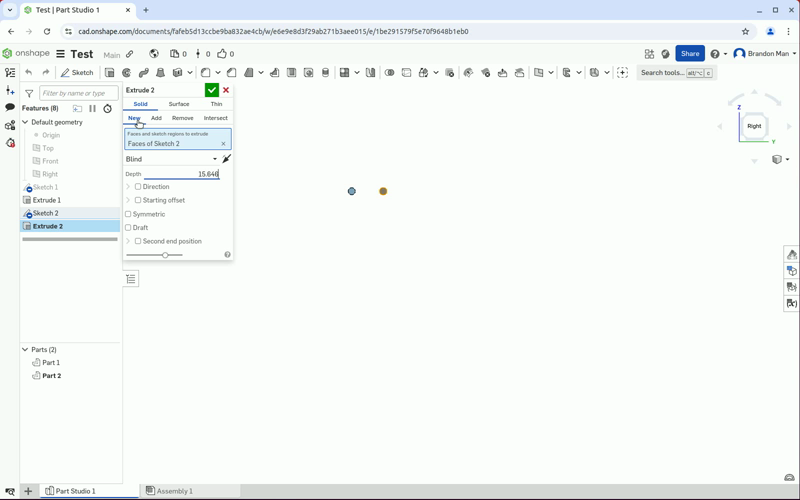
key(enter)
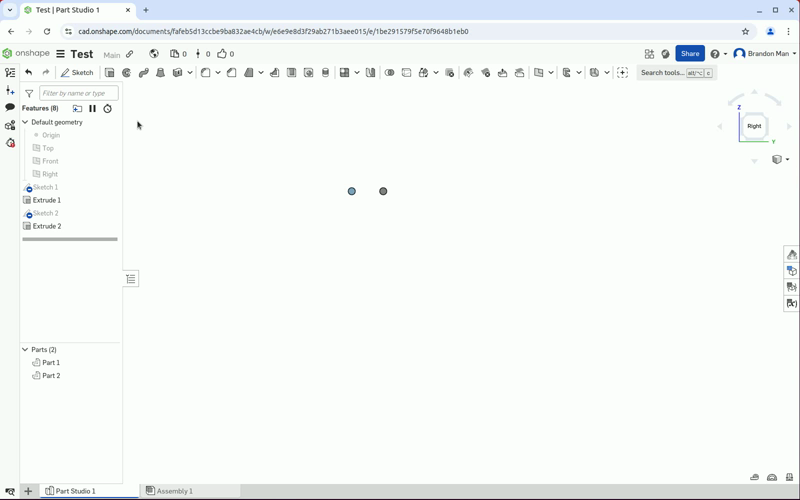
key(shift+h)
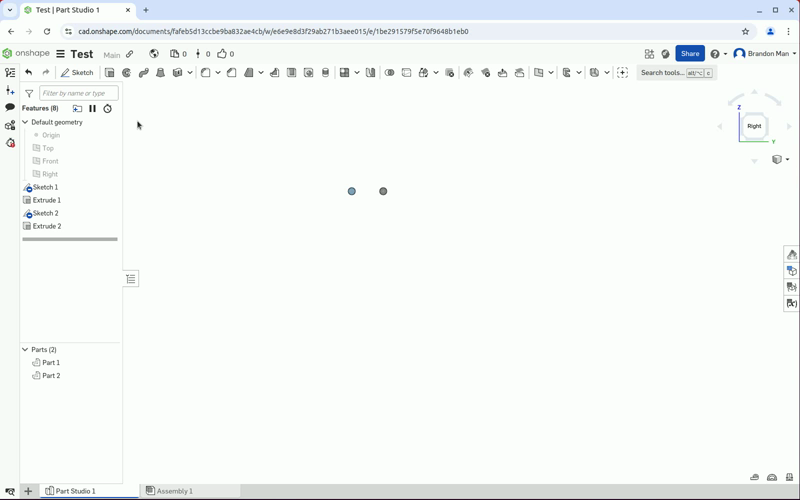
key(shift+h)
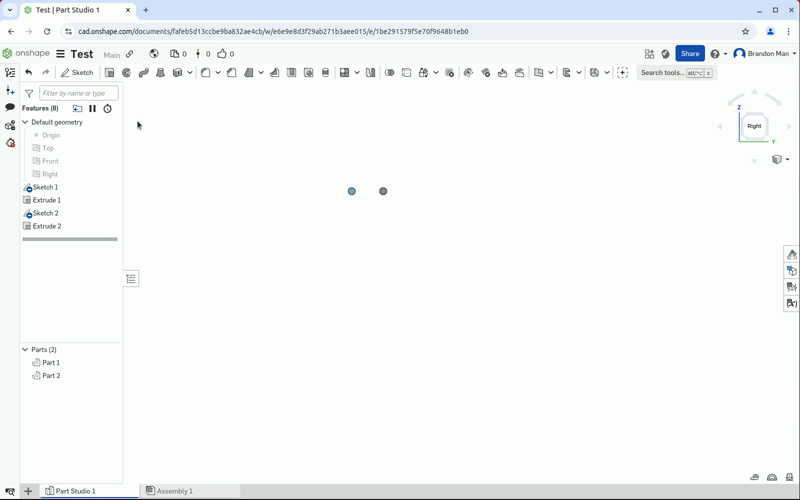
key(shift+7)
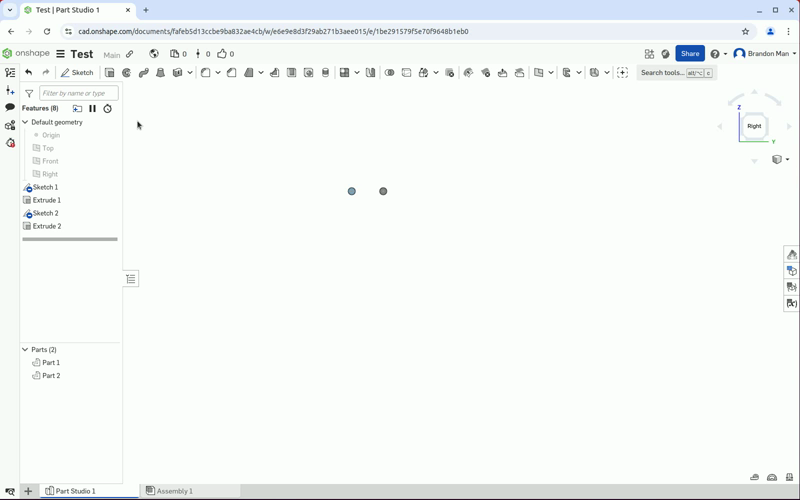
key(right, 2)
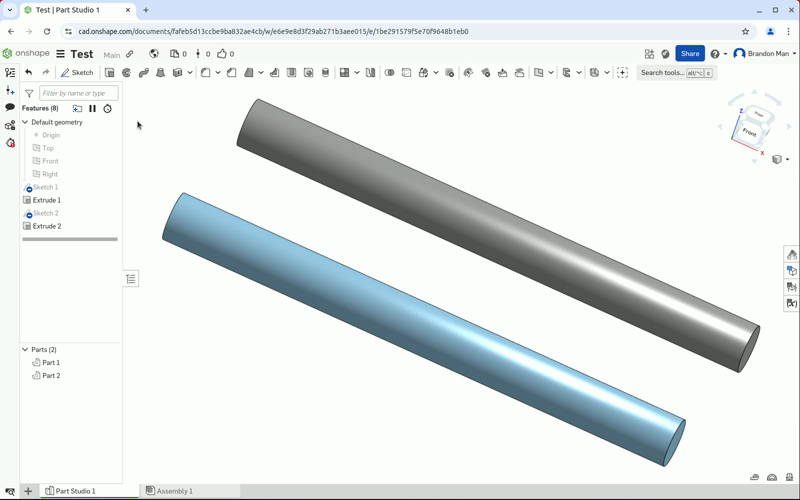
key(down, 2)
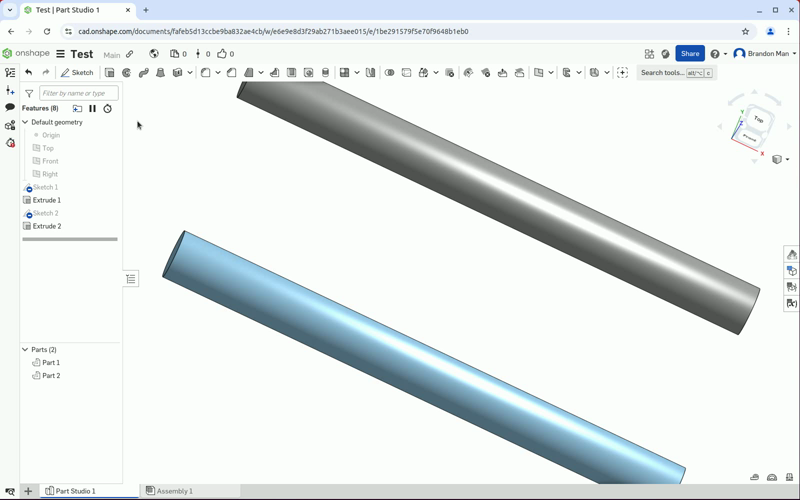
key(up, 2)
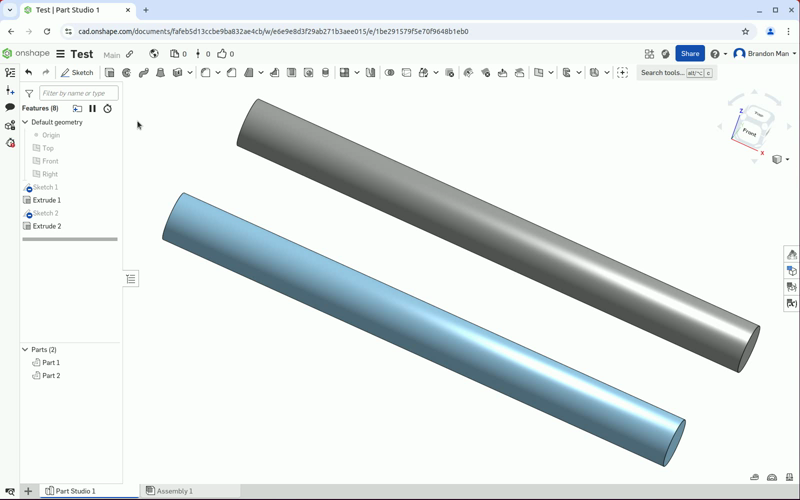
key(left, 2)
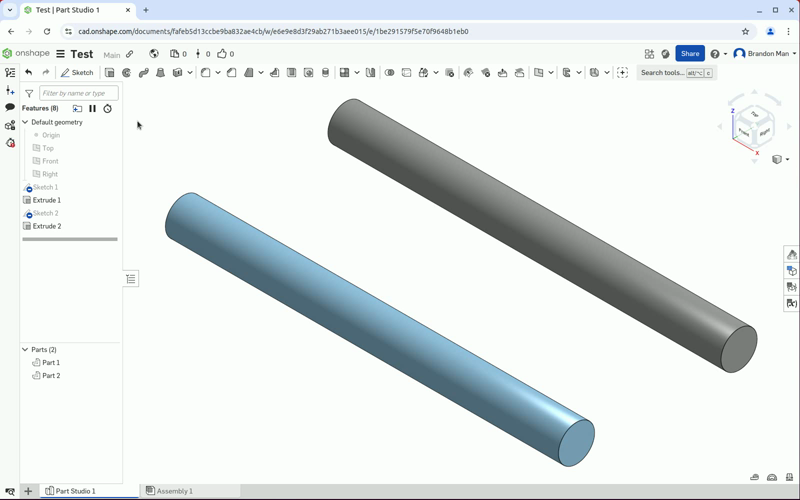
mouse_move(73, 189)
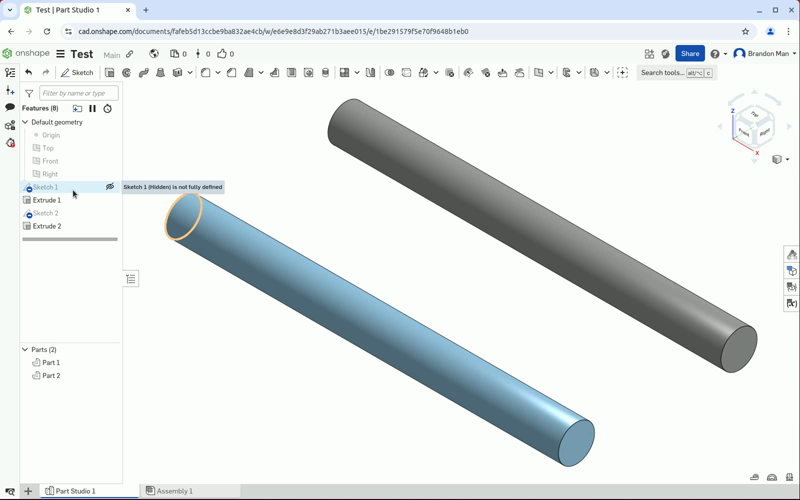
click(73, 189)